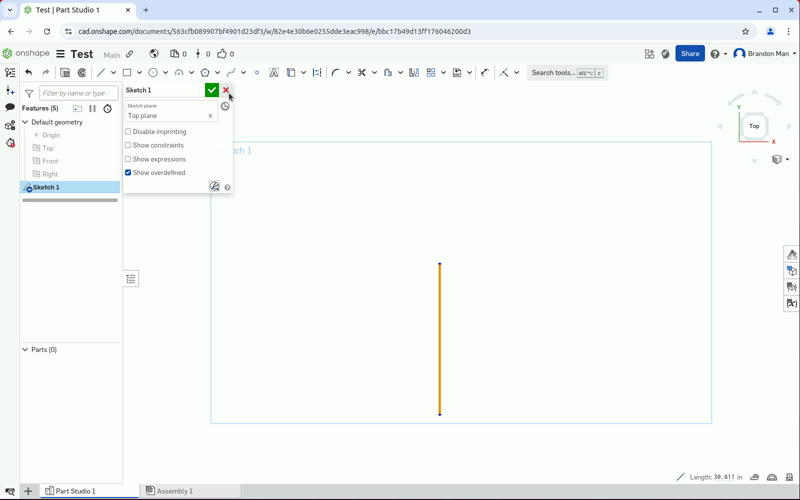
key(shift+h)
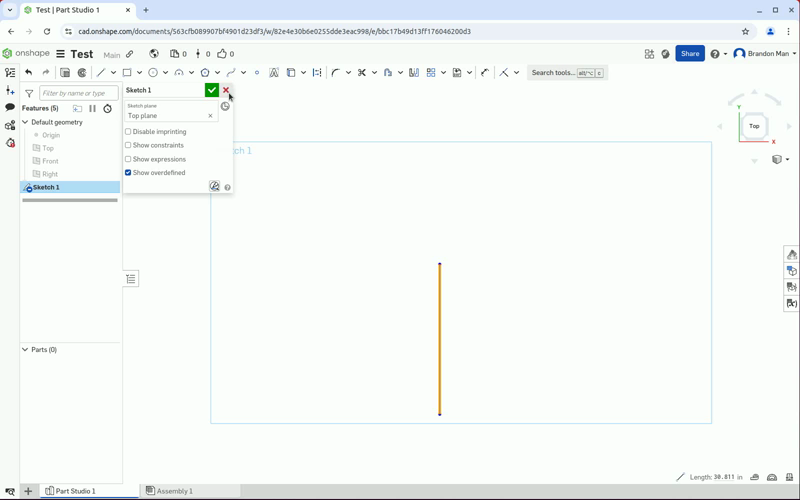
key(shift+s)
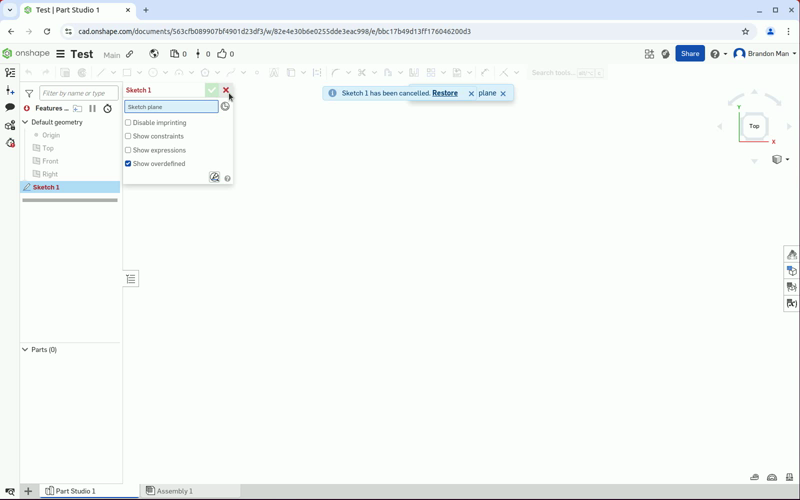
mouse_move(73, 150)
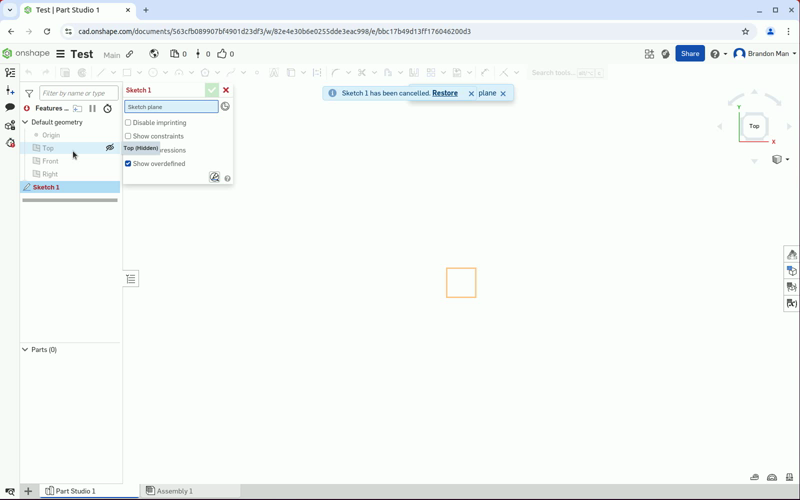
click(73, 150)
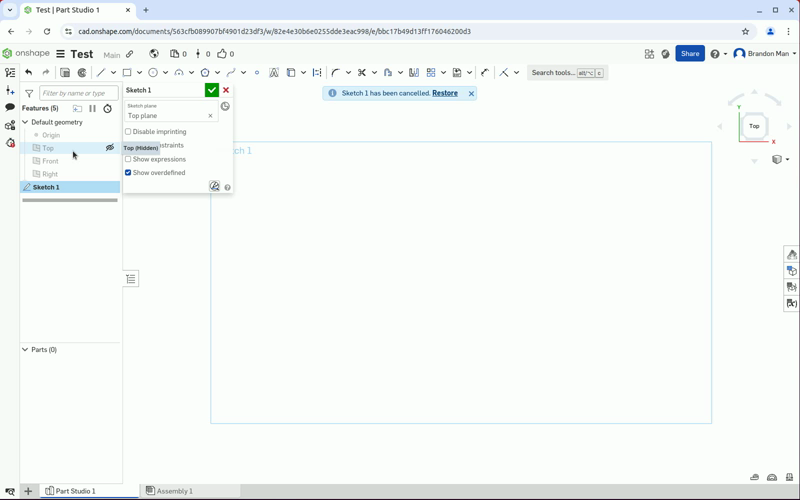
mouse_move(73, 352)
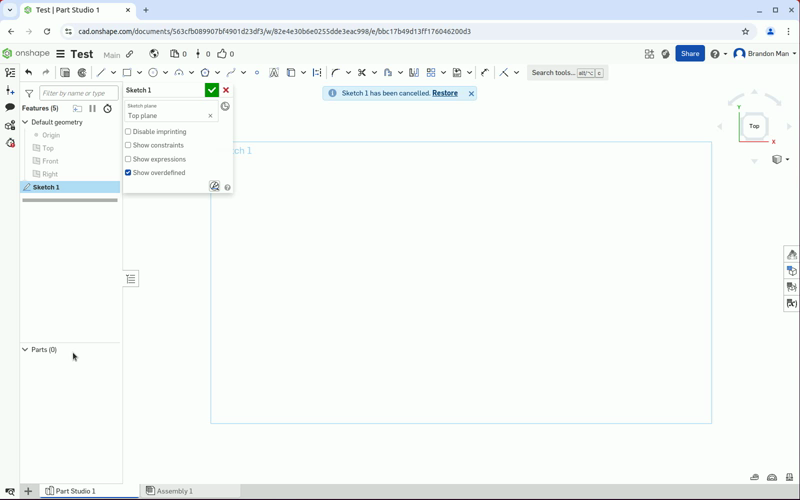
key(y)
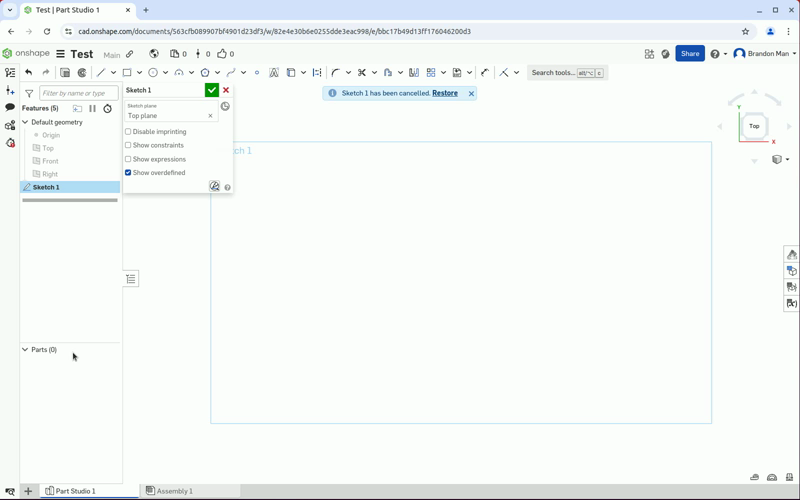
key(c)
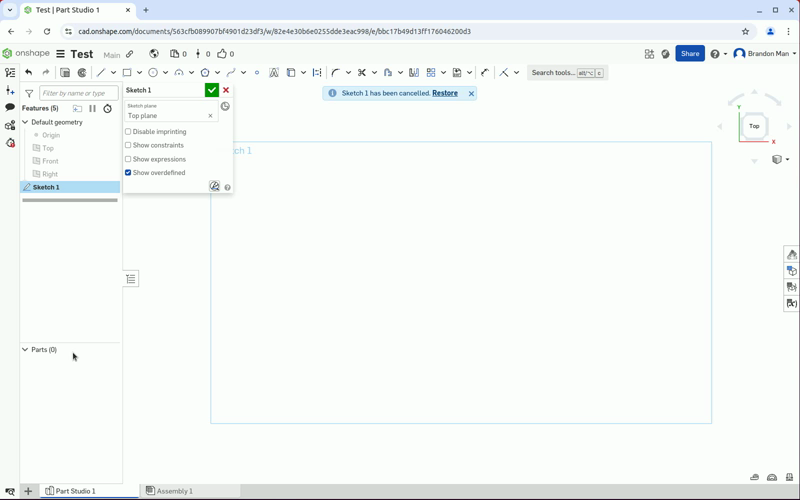
key_down(shift)
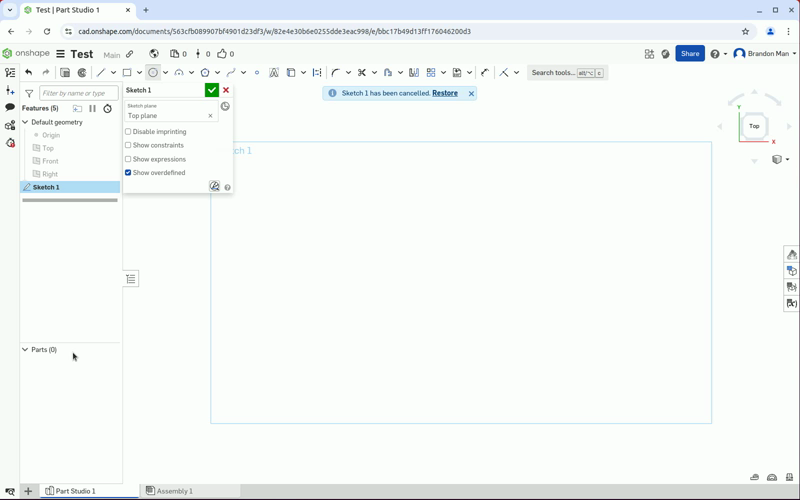
mouse_move(445, 282)
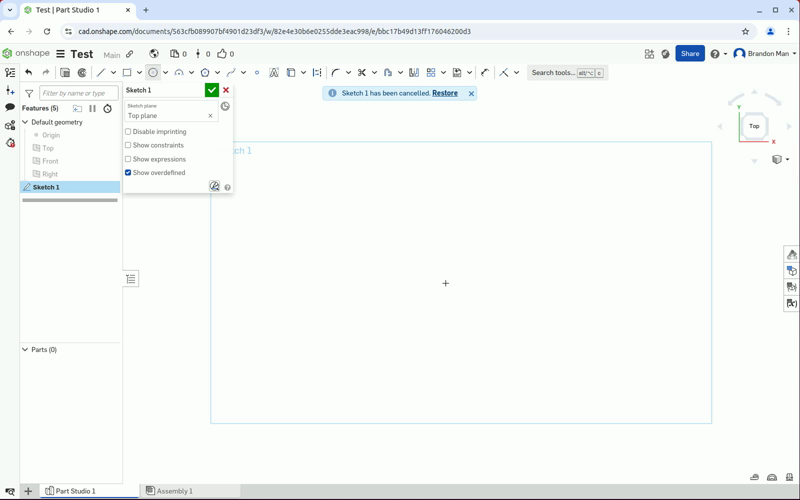
click(445, 282)
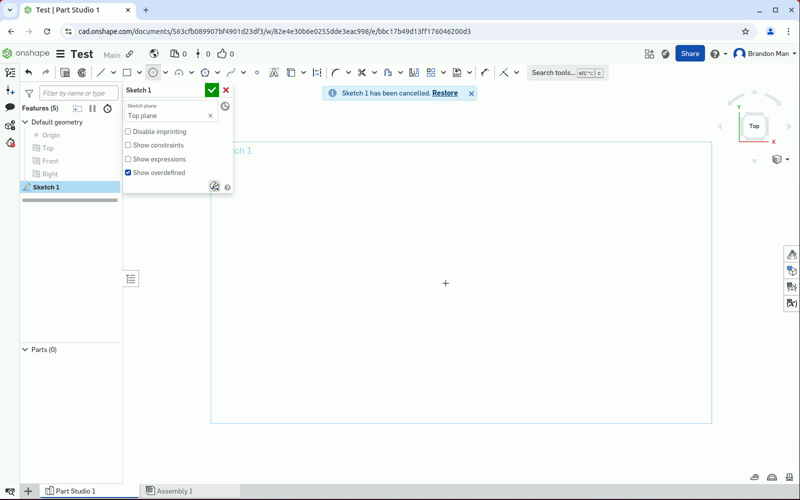
key_up(shift)
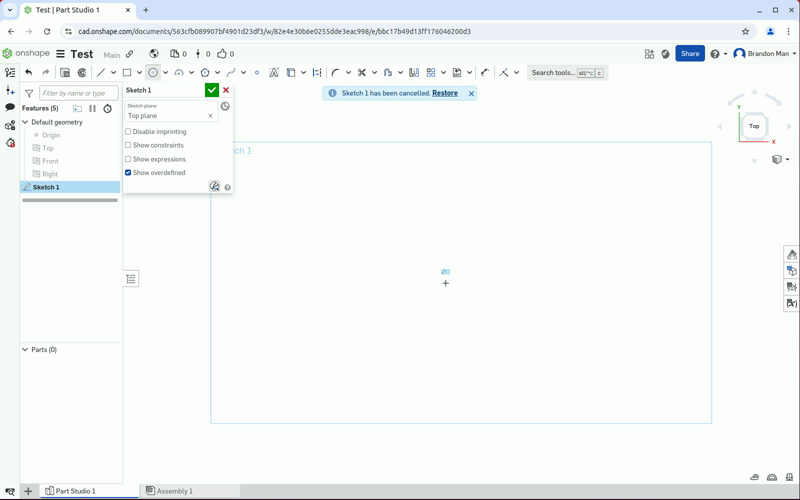
mouse_move(487, 282)
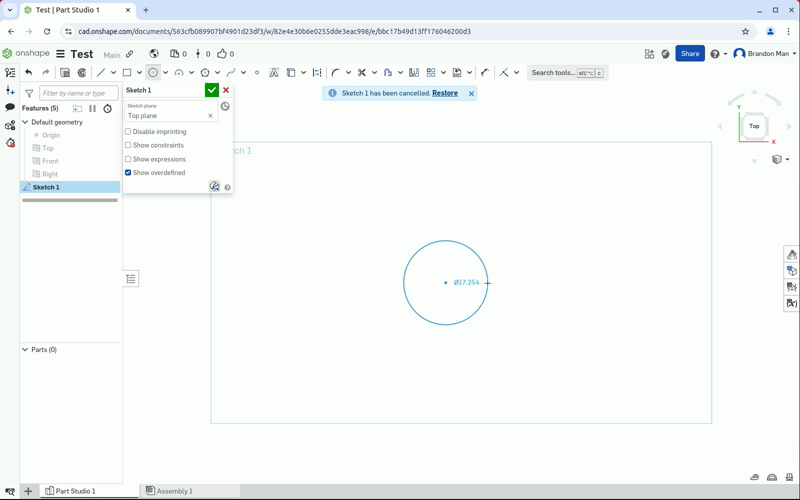
click(487, 282)
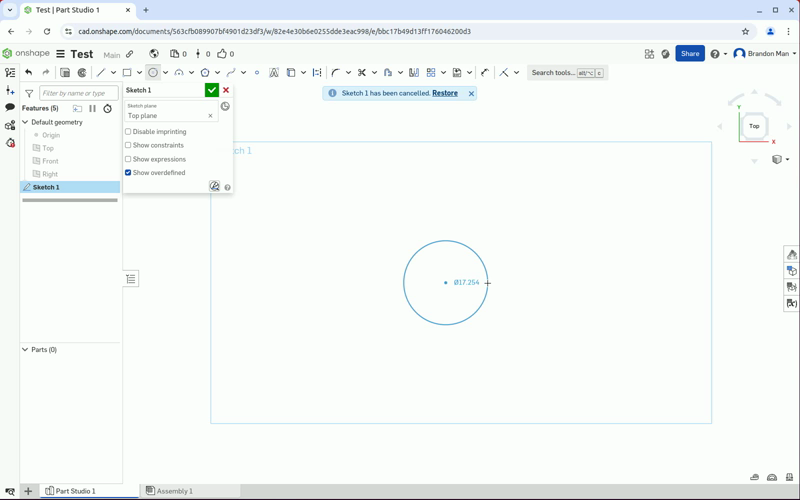
key(esc)
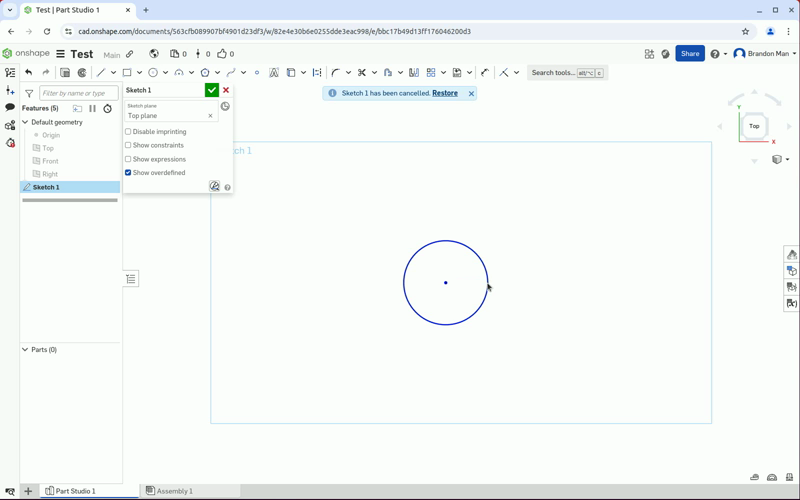
mouse_move(408, 273)
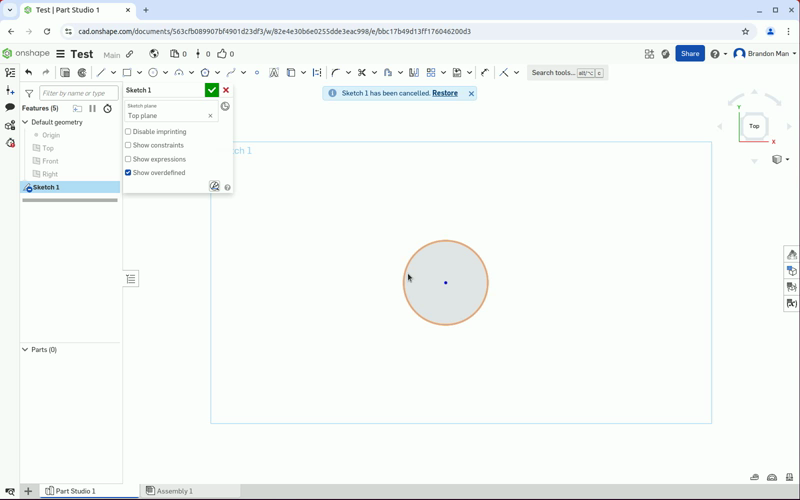
click(408, 273)
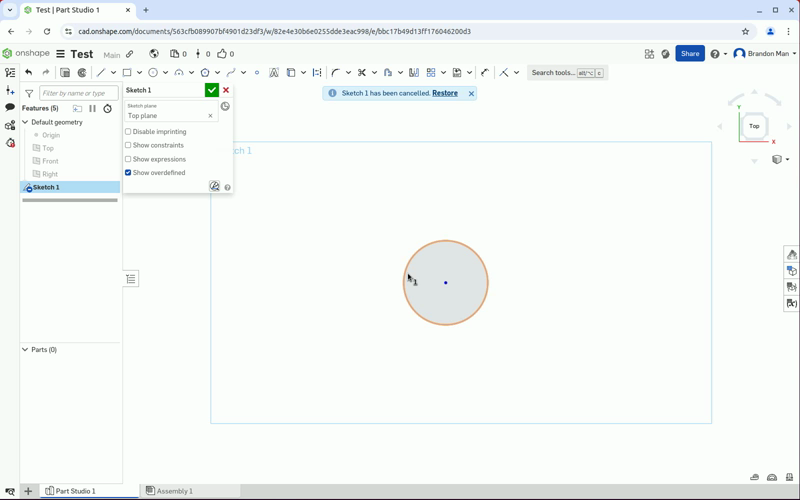
mouse_move(73, 352)
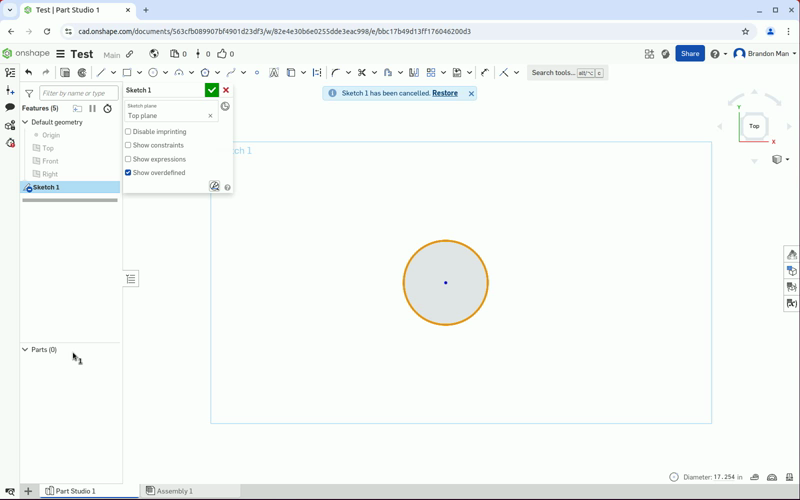
key(shift+y)
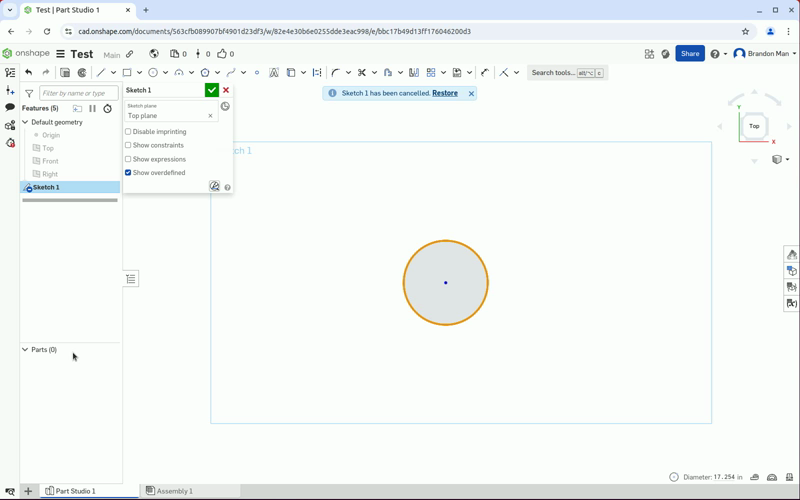
key(shift+e)
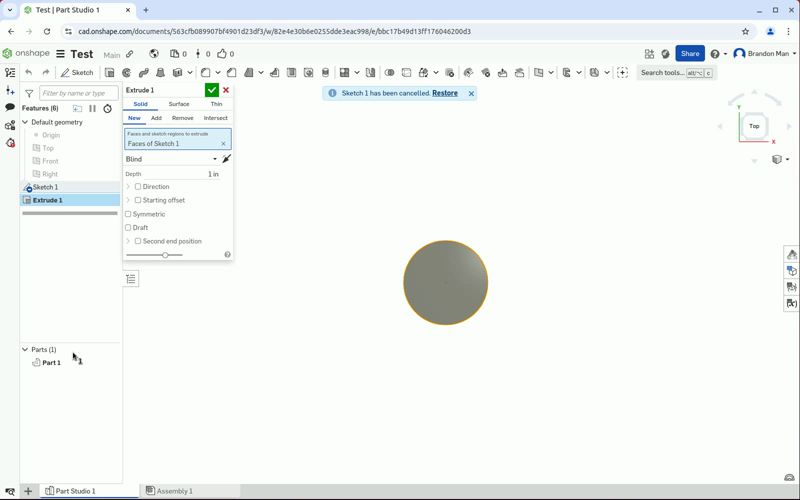
mouse_move(143, 106)
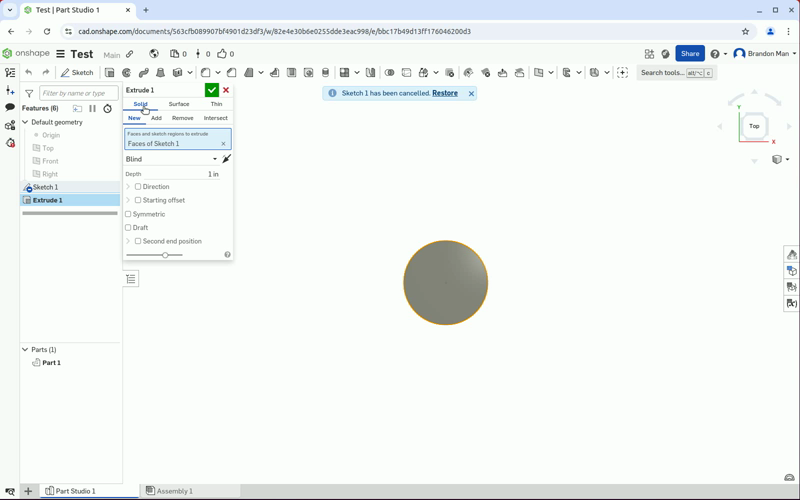
click(143, 106)
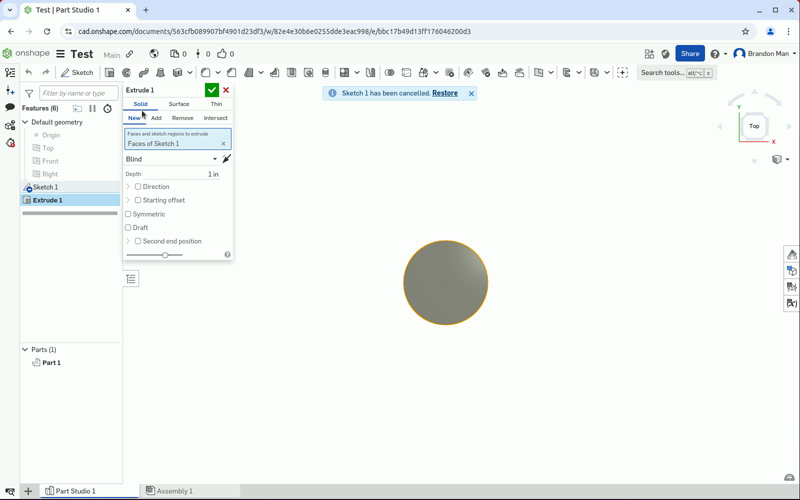
mouse_move(137, 120)
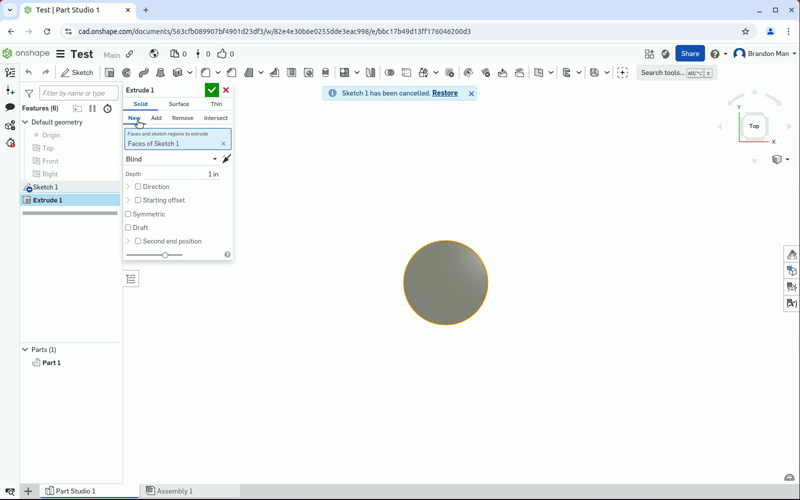
click(137, 120)
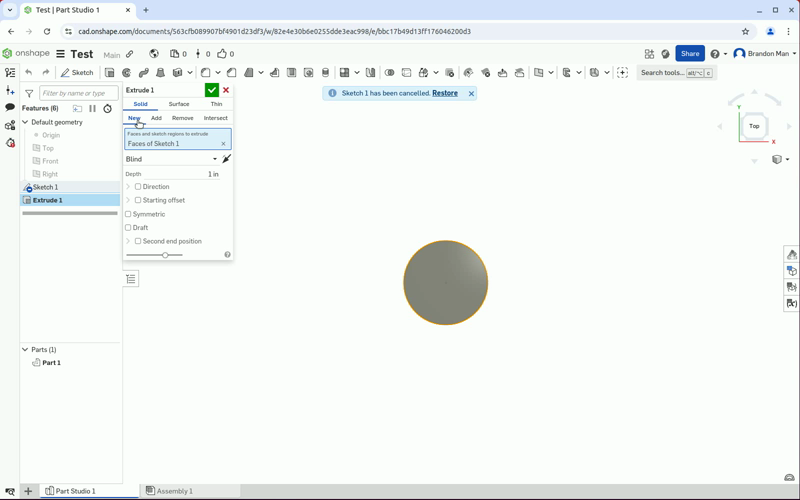
key(tab, 4)
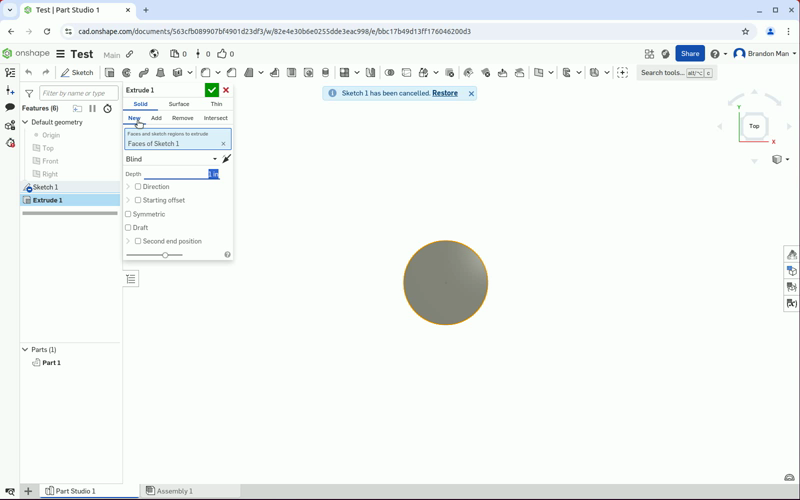
text(3.129)
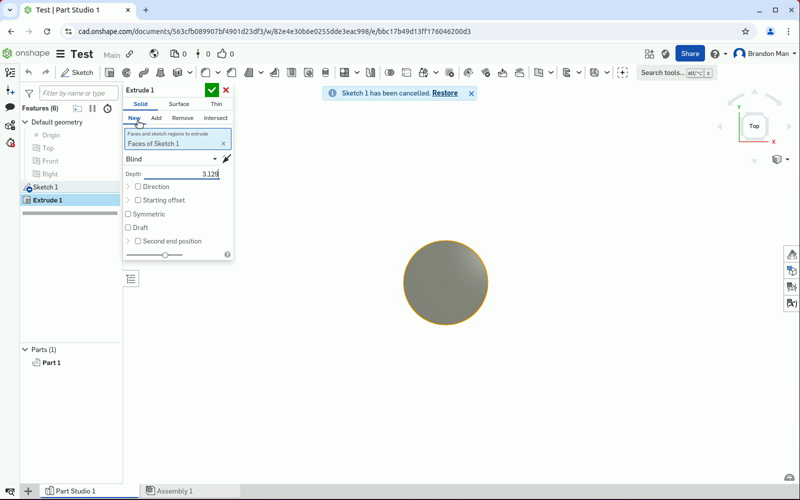
key(enter)
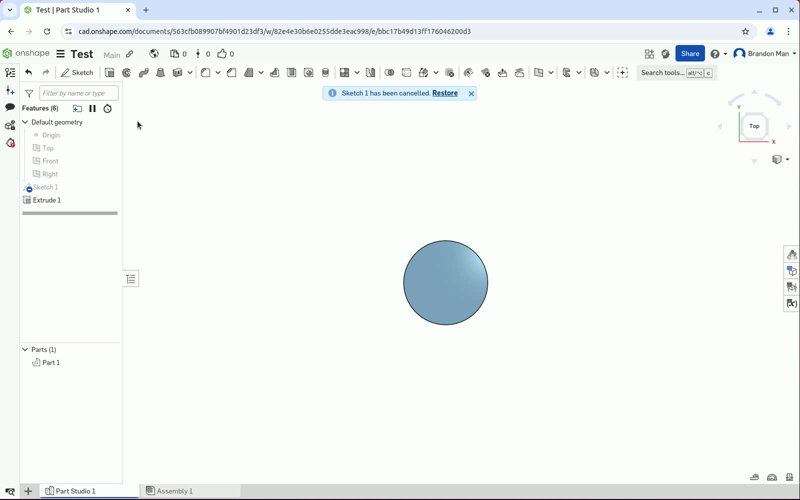
key(shift+h)
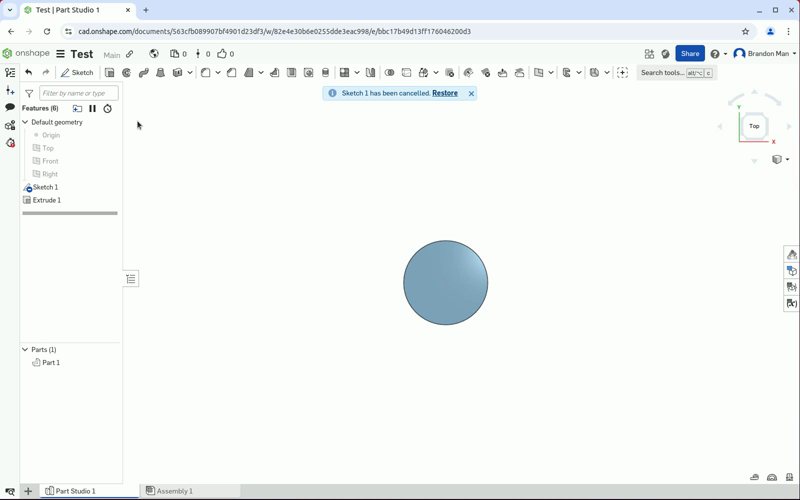
key(shift+h)
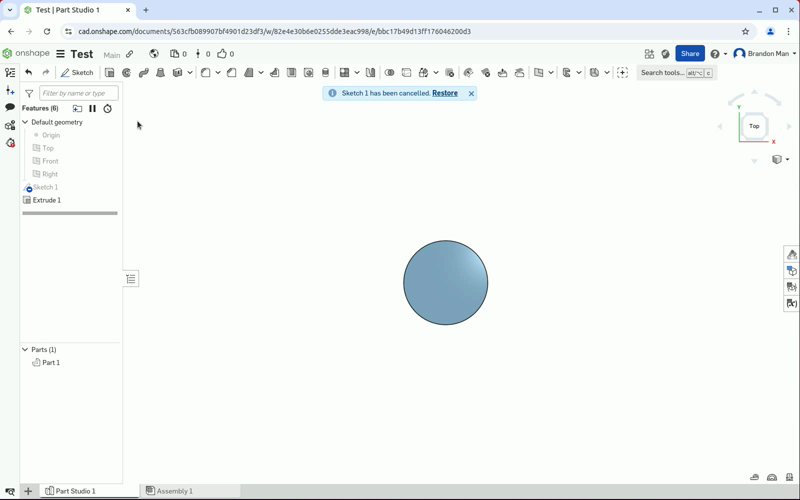
mouse_move(73, 189)
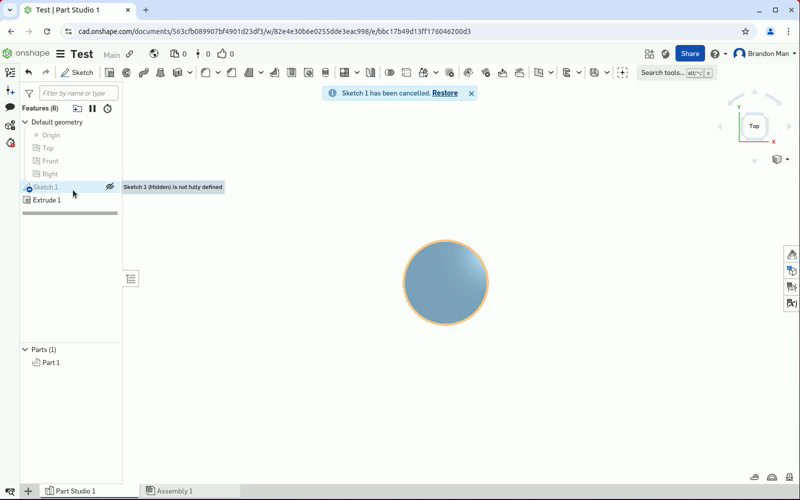
click(73, 189)
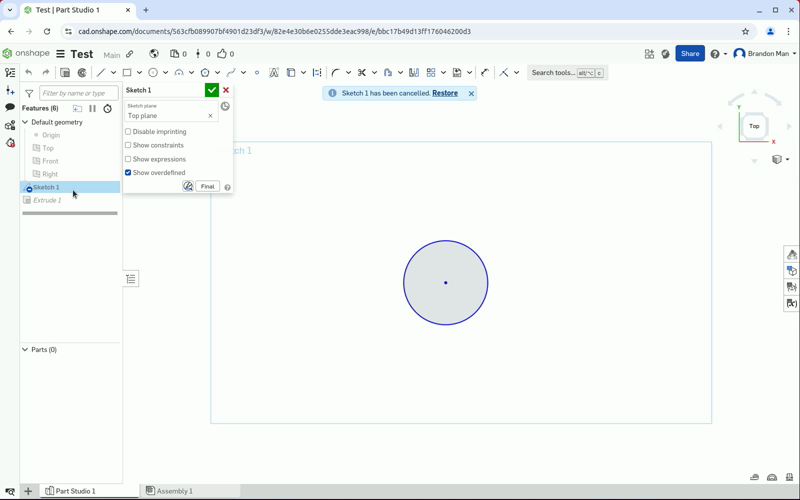
mouse_move(229, 92)
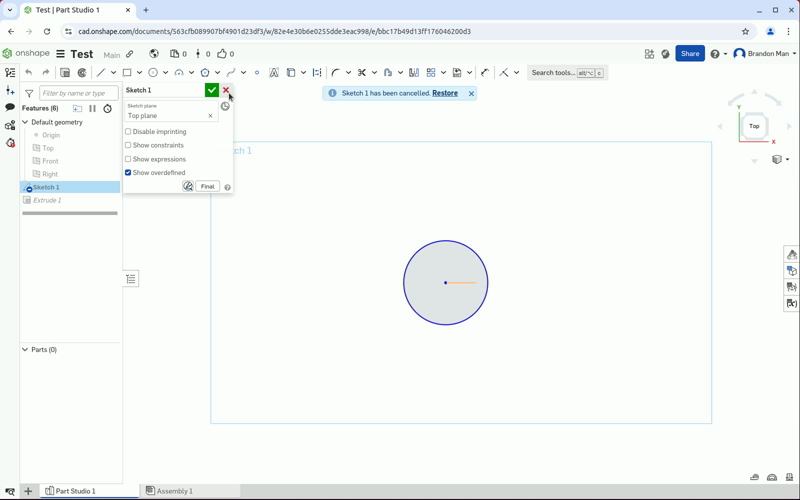
click(229, 92)
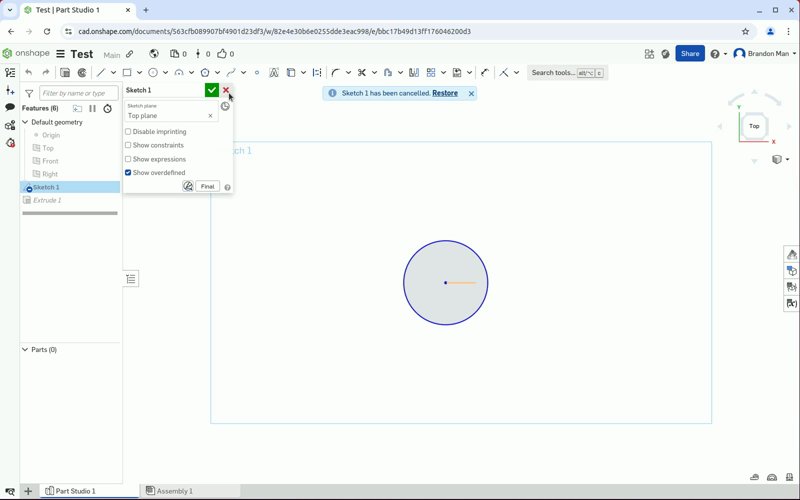
key(shift+s)
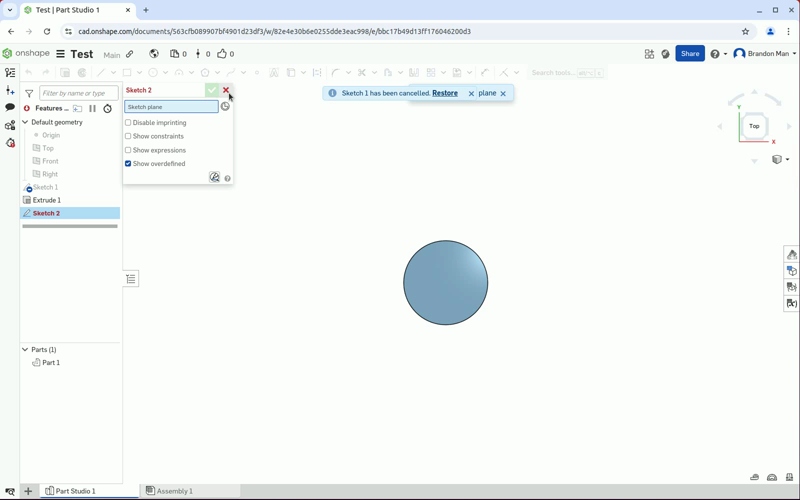
mouse_move(73, 150)
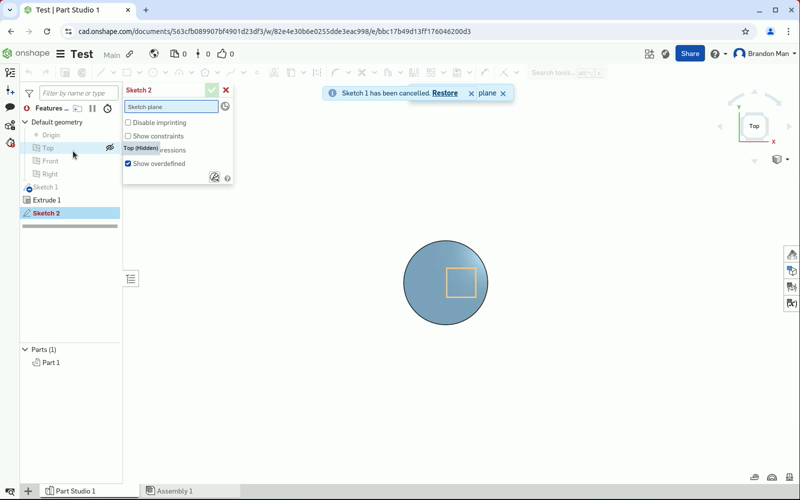
click(73, 150)
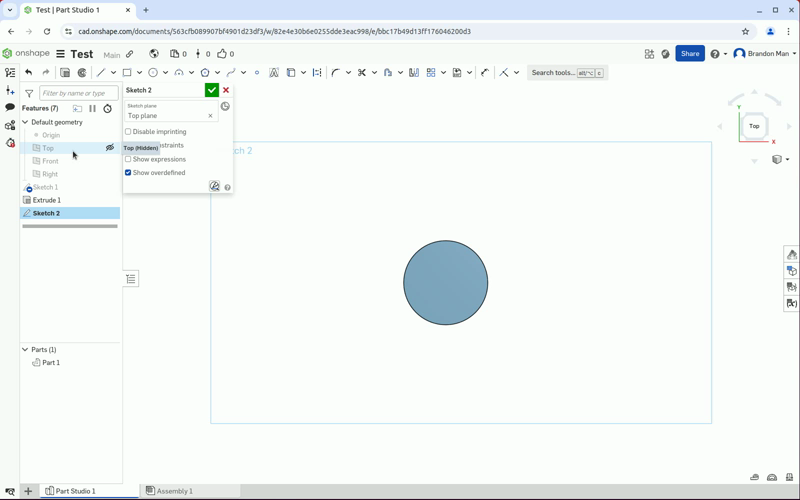
mouse_move(73, 352)
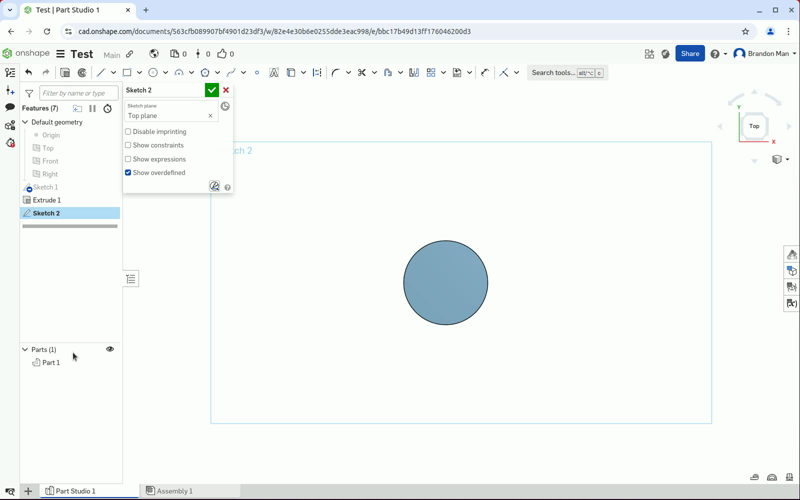
key(y)
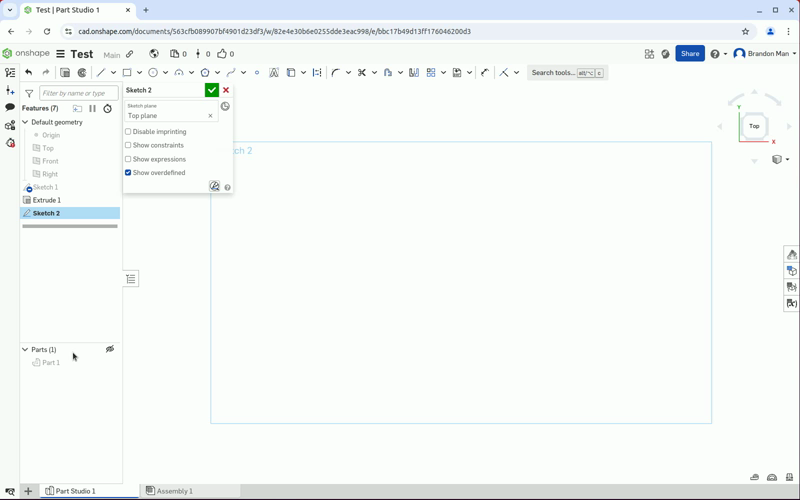
key(c)
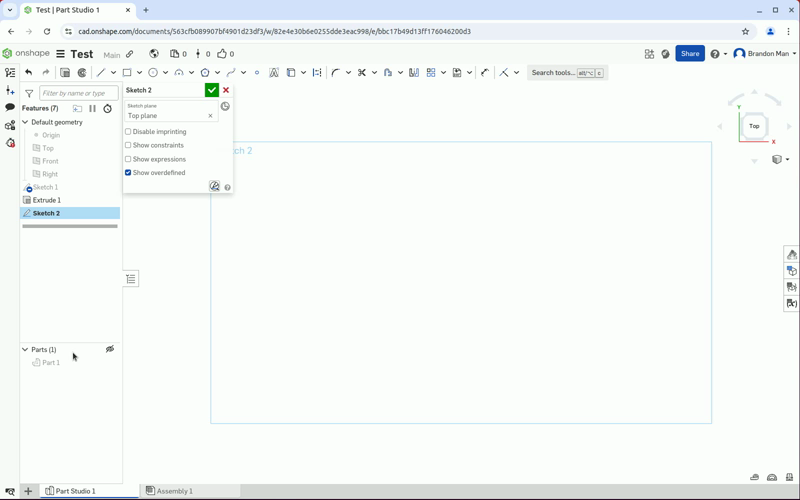
key_down(shift)
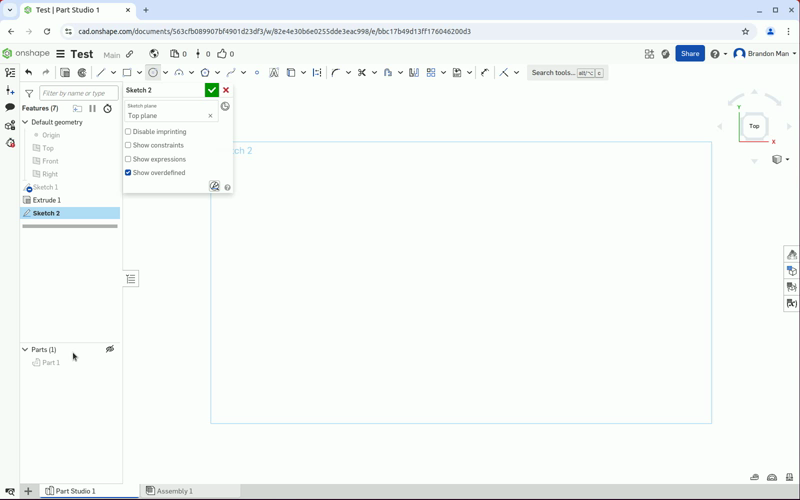
mouse_move(372, 282)
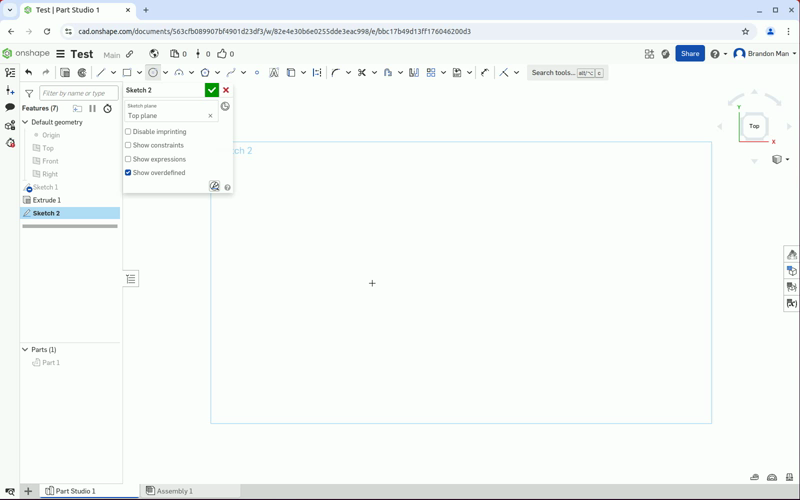
click(372, 282)
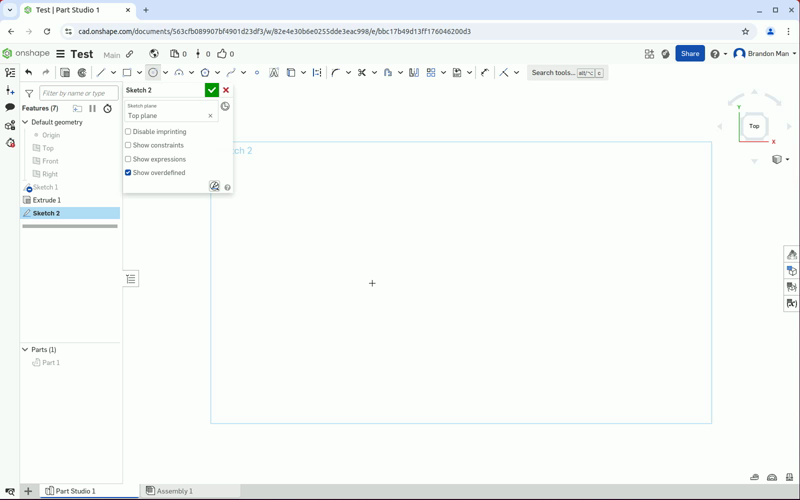
key_up(shift)
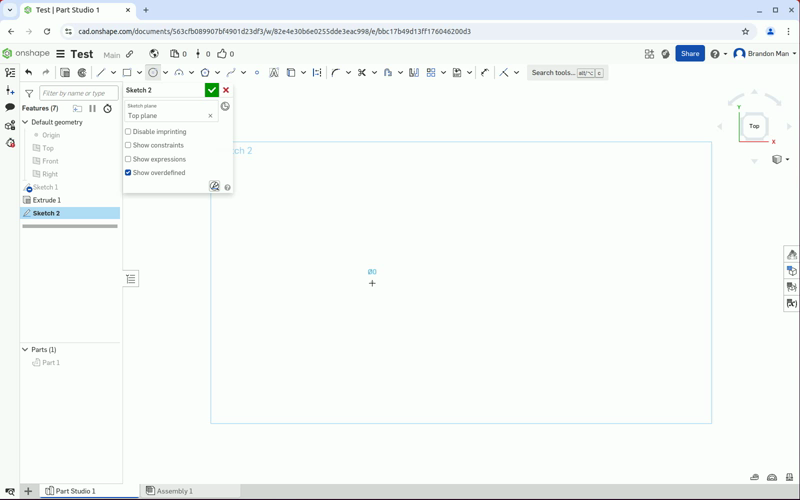
mouse_move(396, 282)
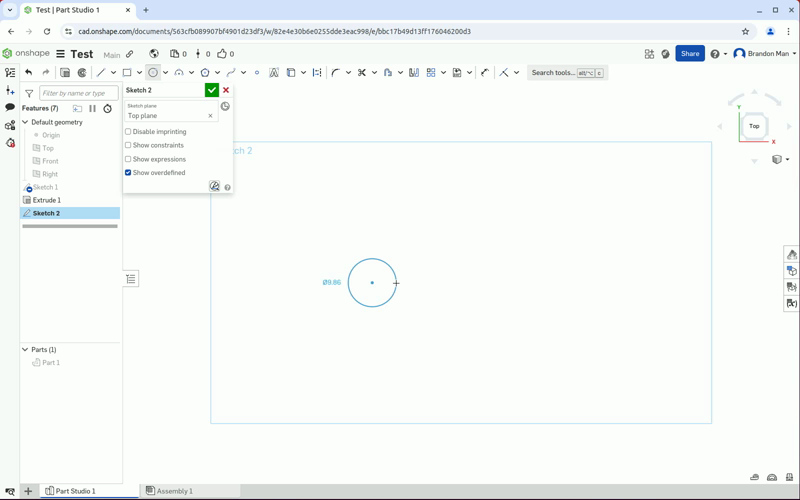
click(396, 282)
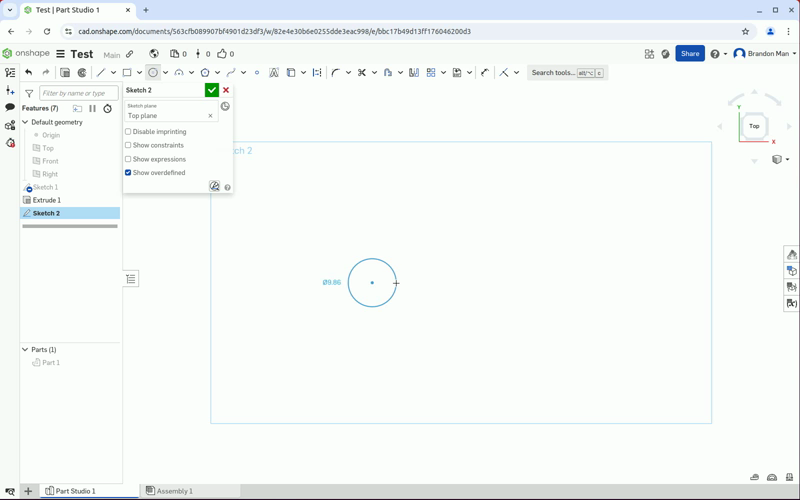
key(esc)
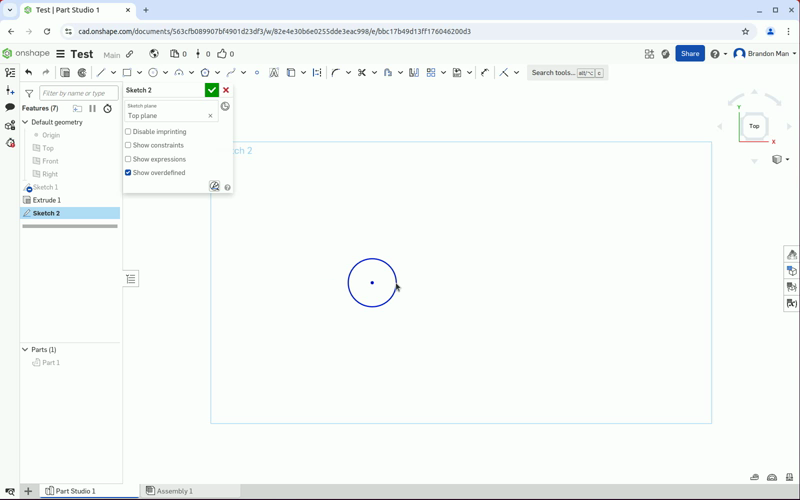
mouse_move(385, 273)
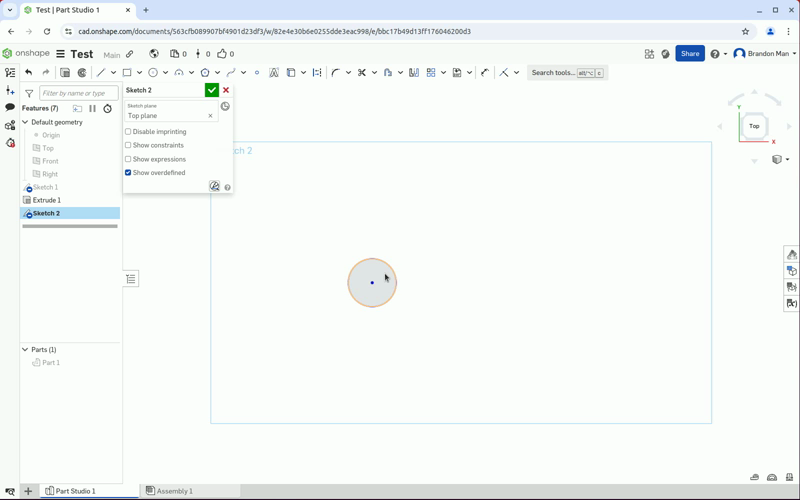
click(385, 273)
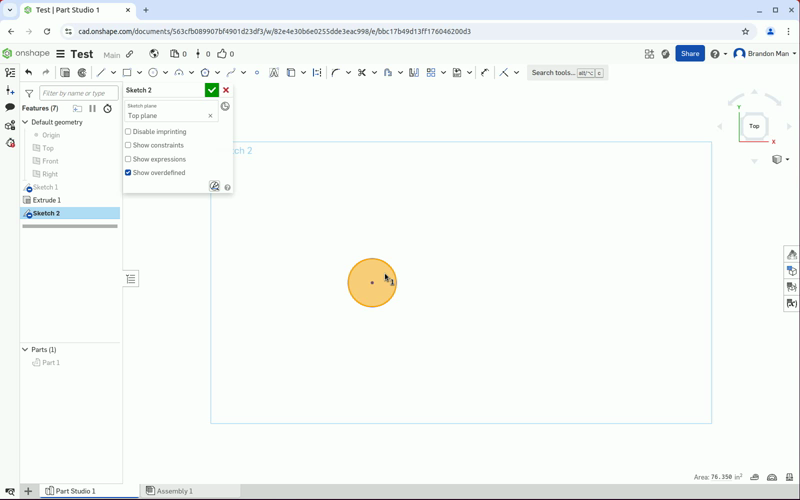
mouse_move(73, 352)
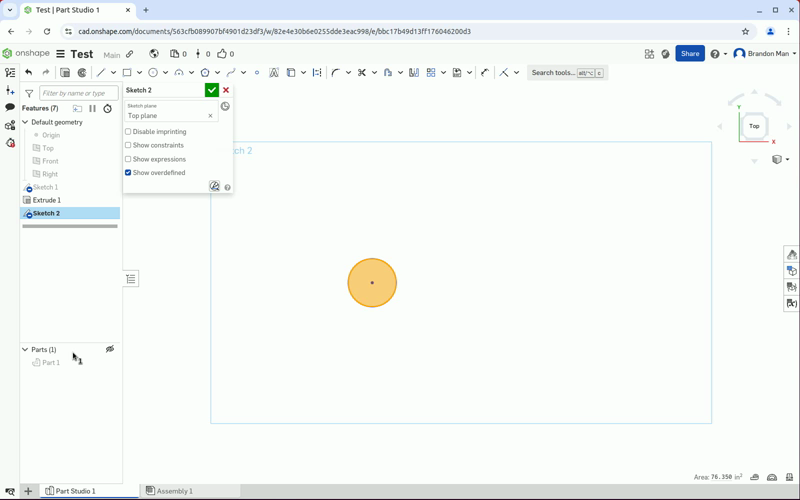
key(shift+y)
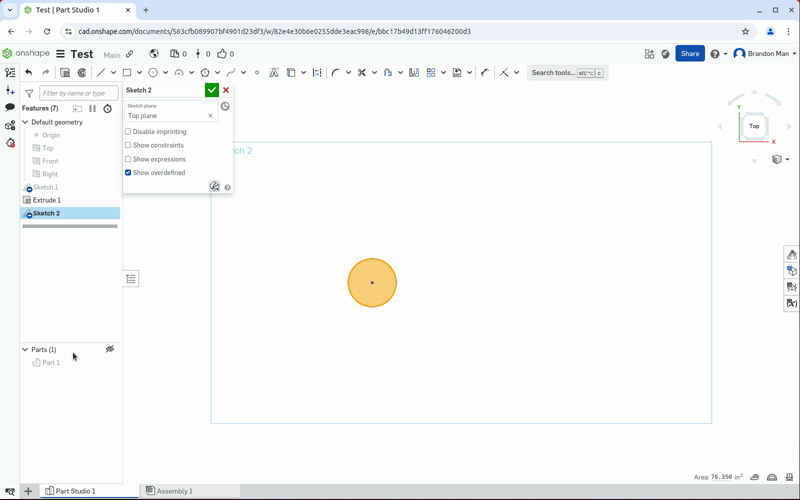
key(shift+e)
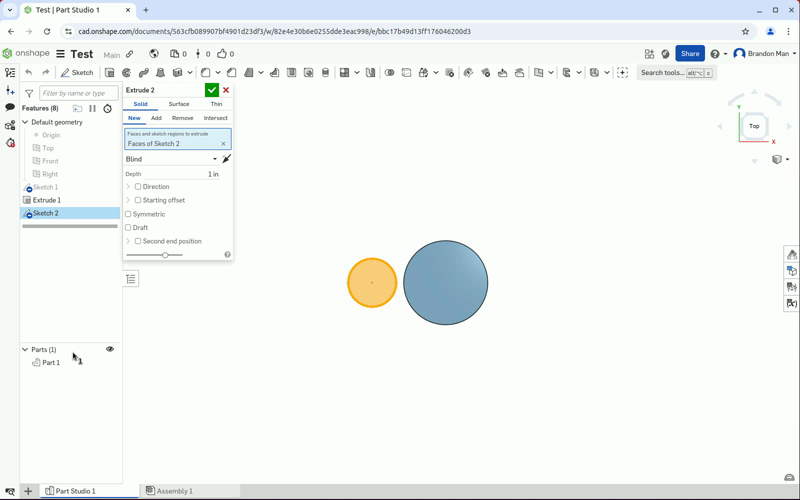
mouse_move(143, 106)
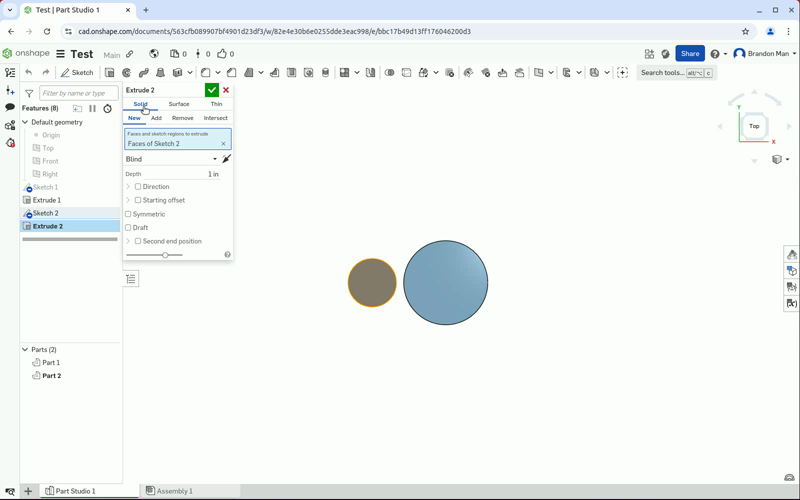
click(143, 106)
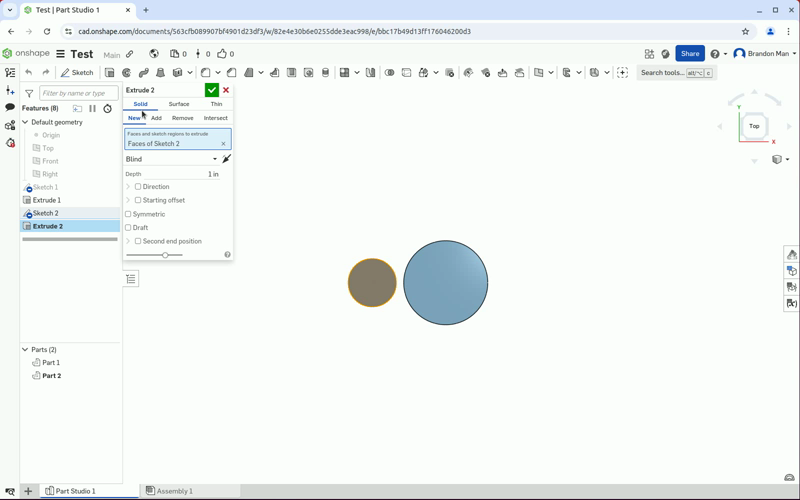
mouse_move(137, 120)
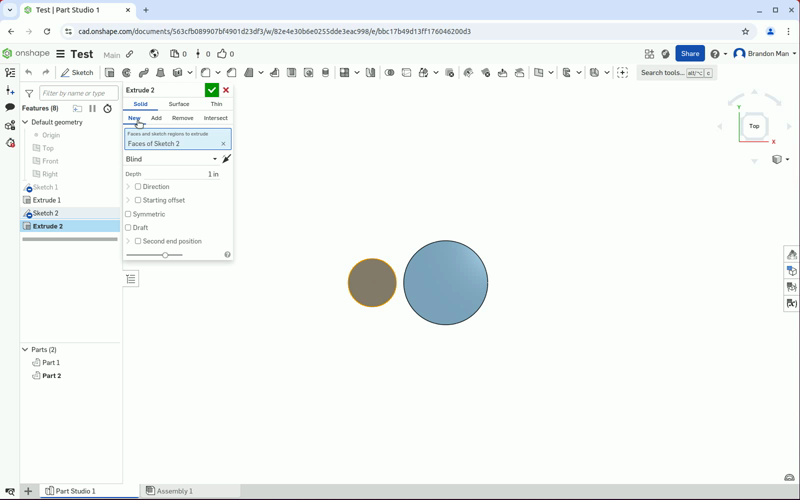
click(137, 120)
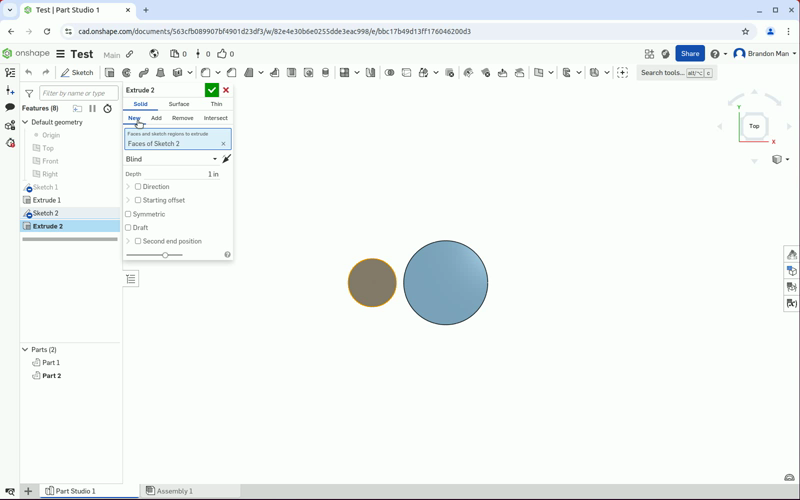
key(tab, 4)
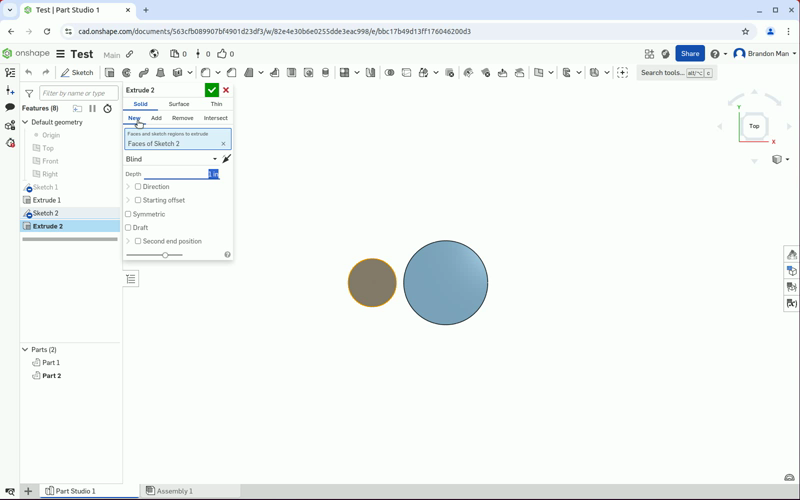
text(11.073)
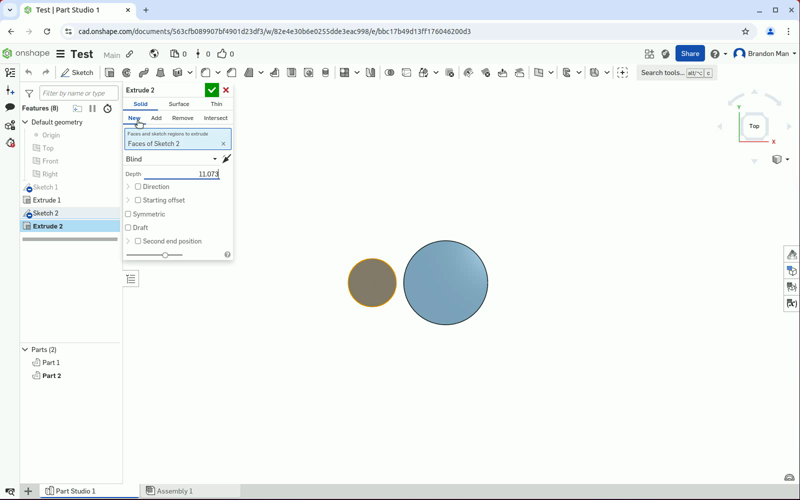
key(enter)
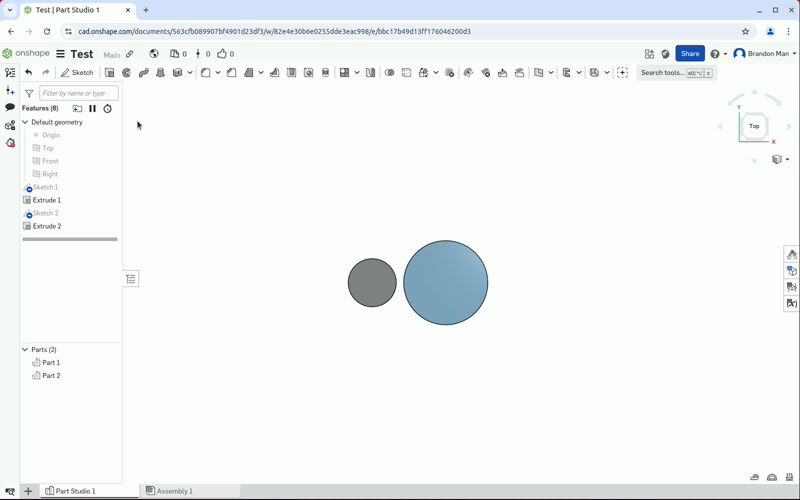
key(shift+h)
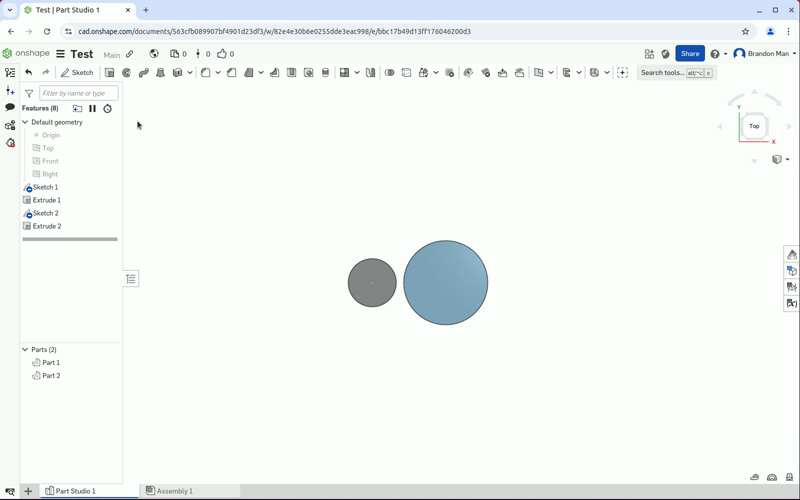
key(shift+h)
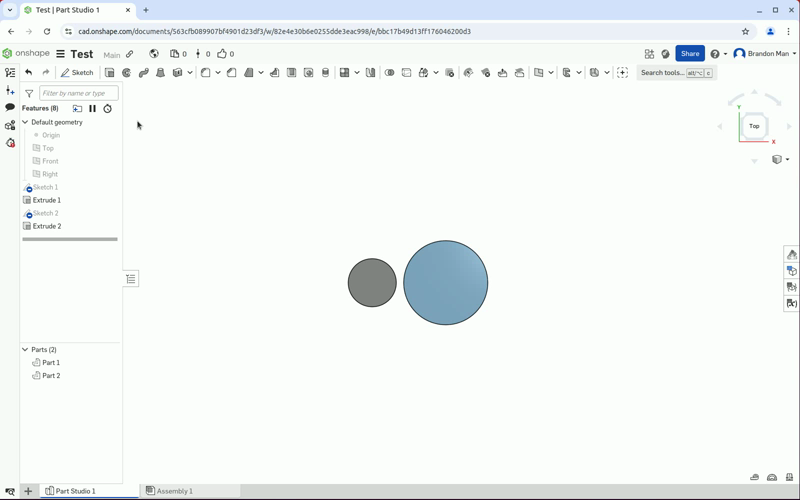
mouse_move(73, 189)
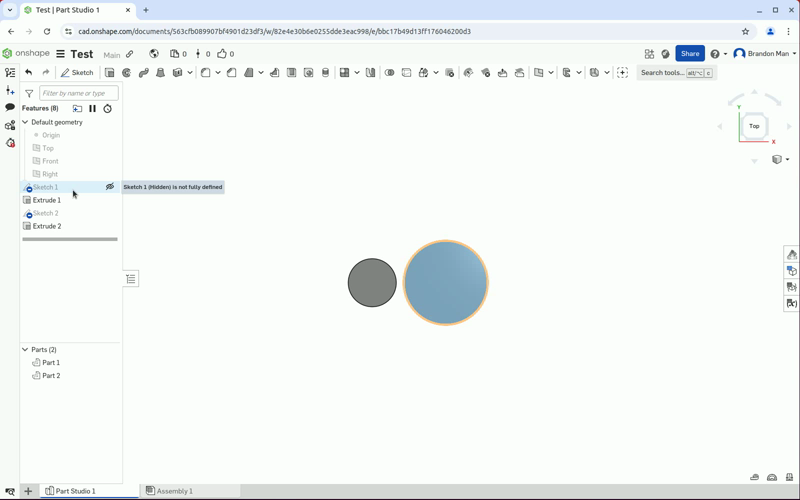
click(73, 189)
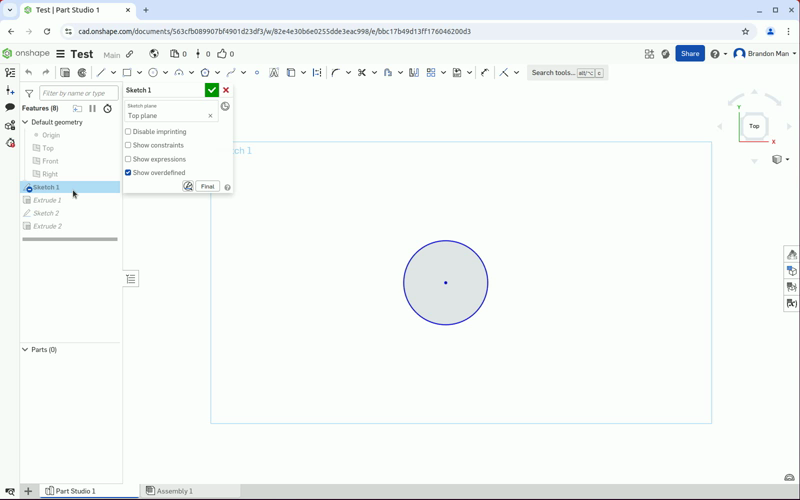
mouse_move(229, 92)
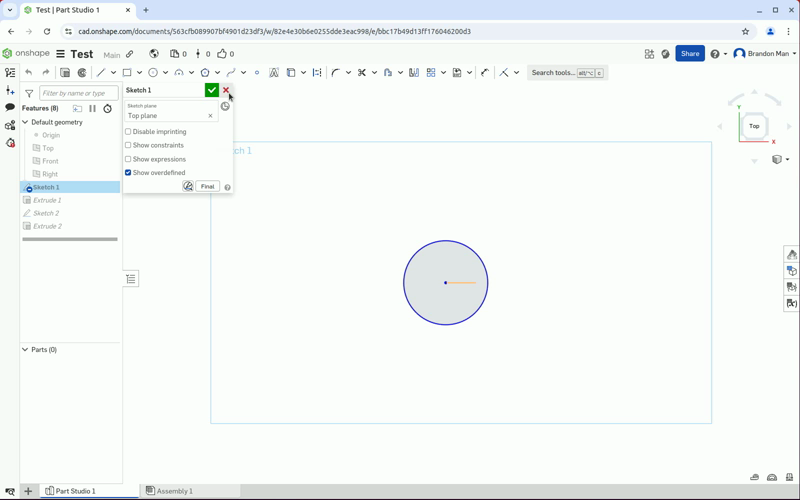
click(229, 92)
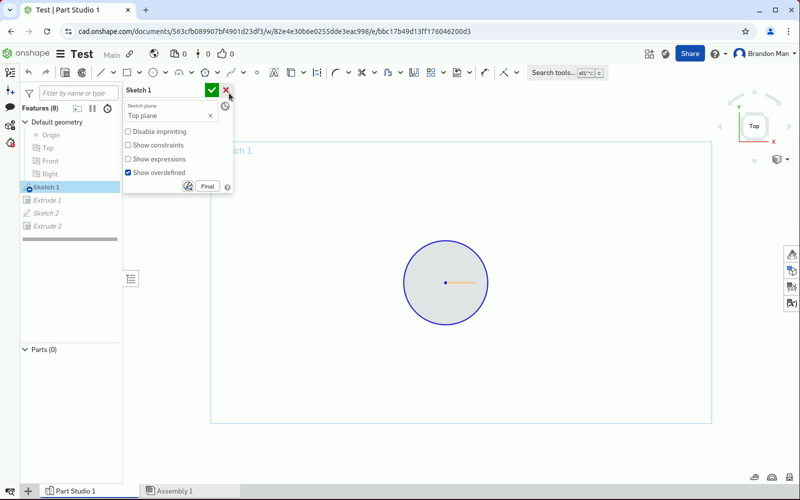
key(shift+s)
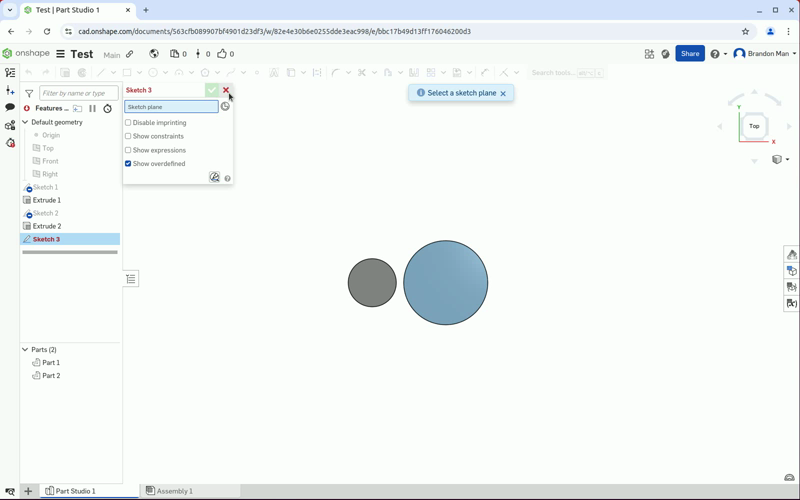
mouse_move(73, 150)
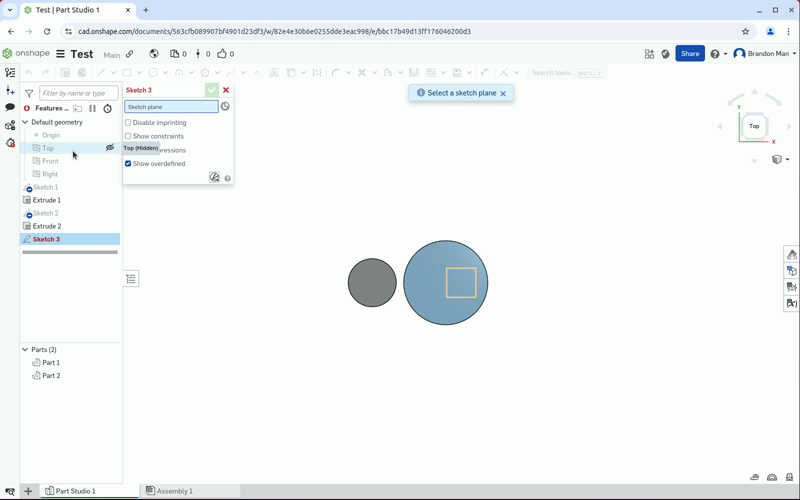
click(73, 150)
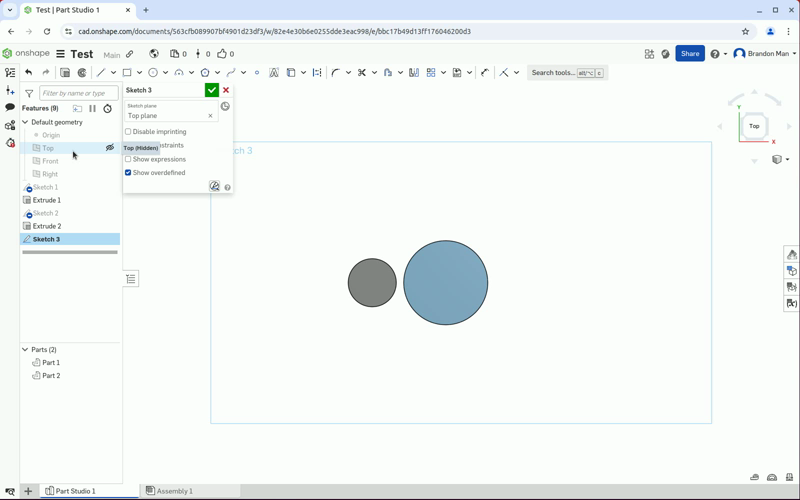
mouse_move(73, 352)
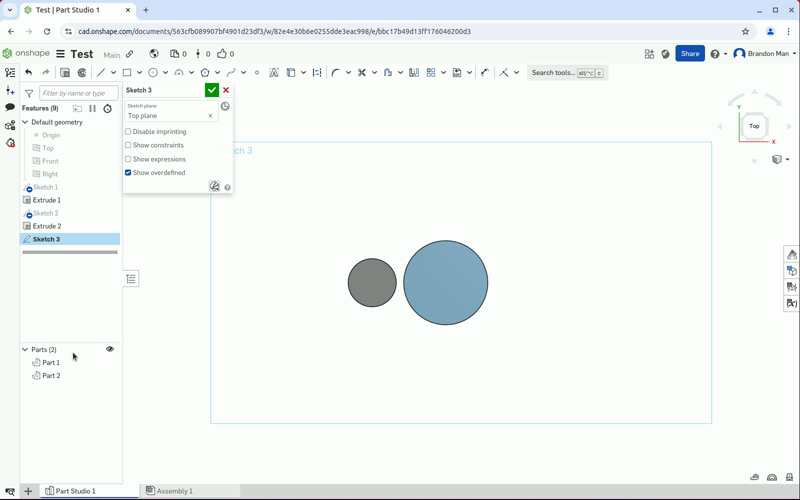
key(y)
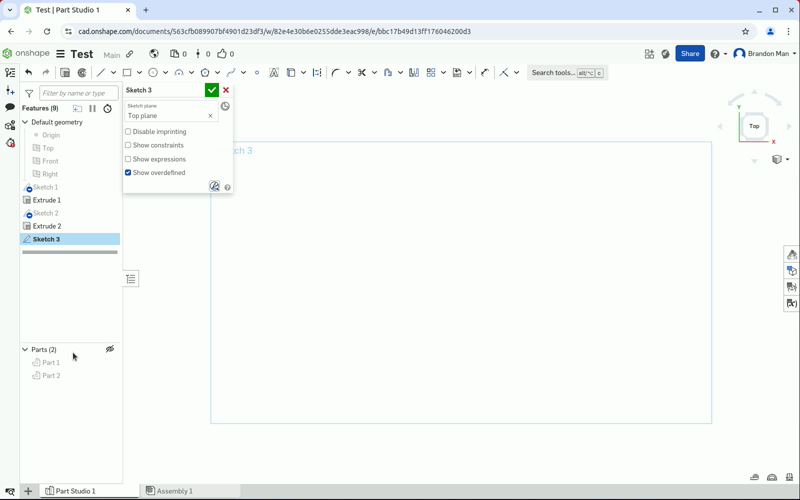
key(c)
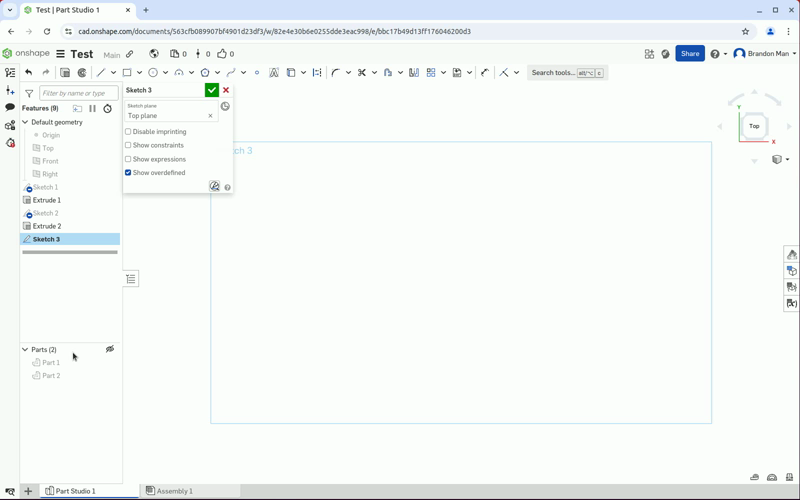
key_down(shift)
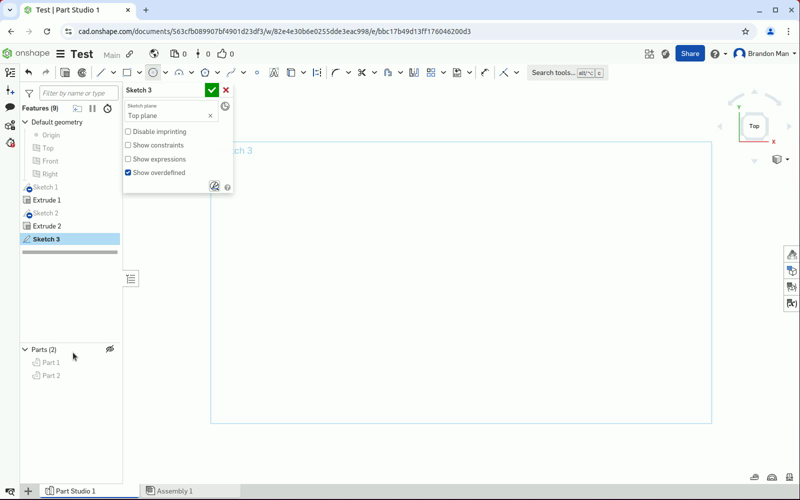
mouse_move(544, 282)
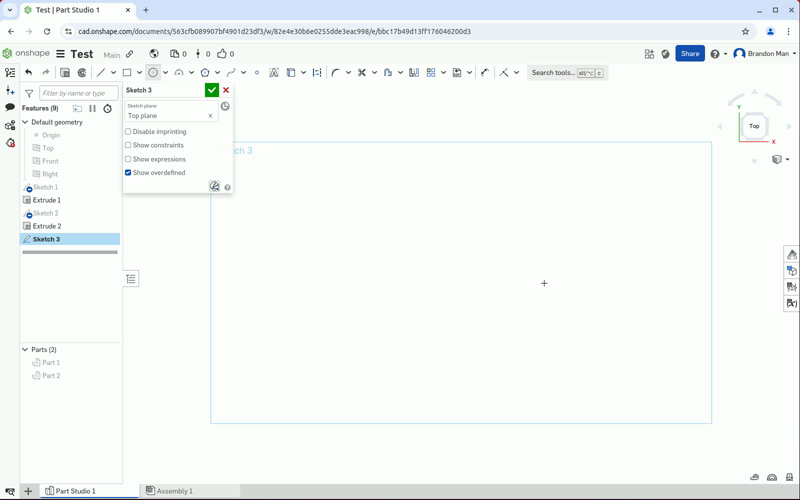
click(544, 282)
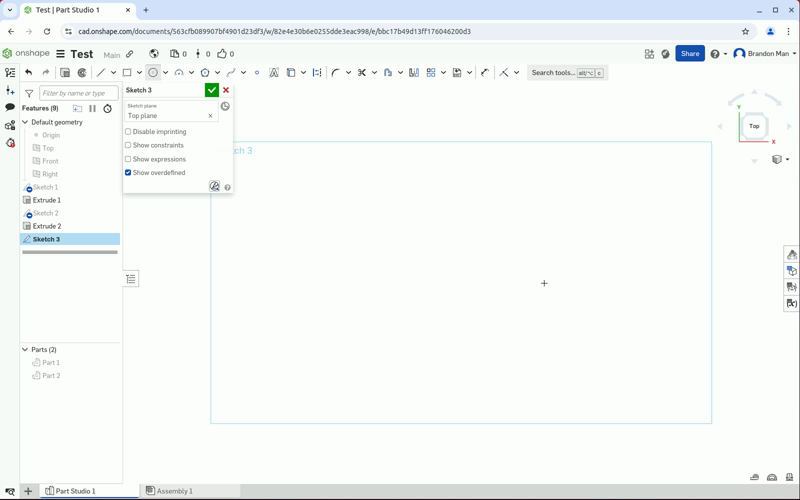
key_up(shift)
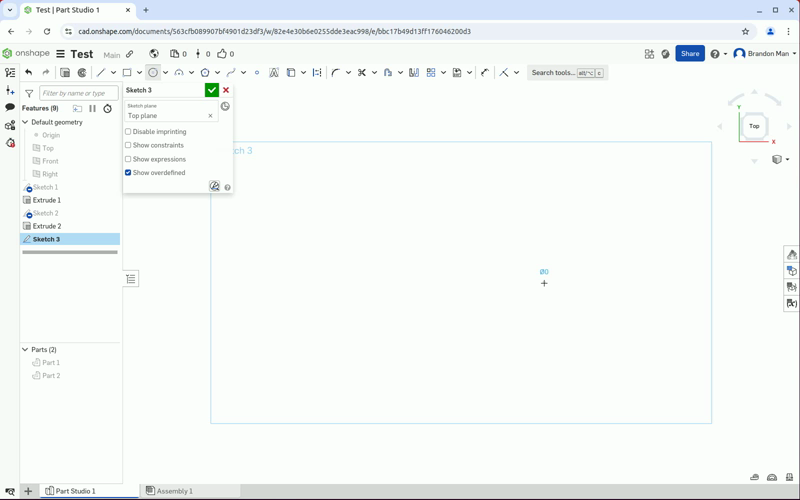
mouse_move(561, 282)
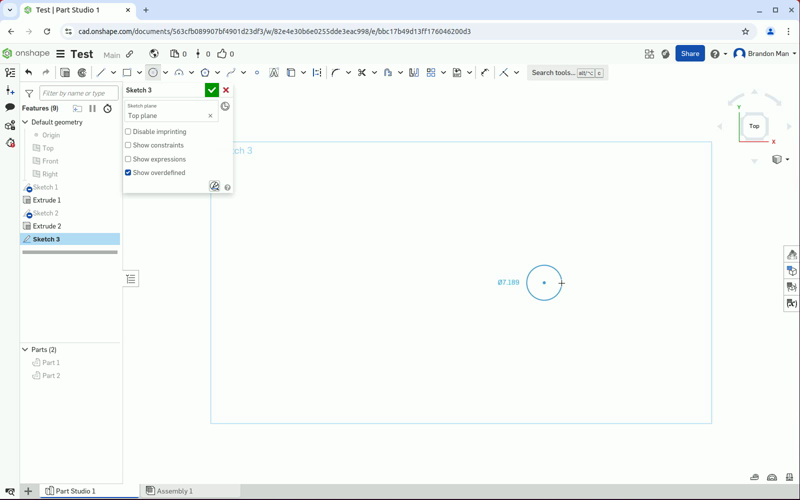
click(561, 282)
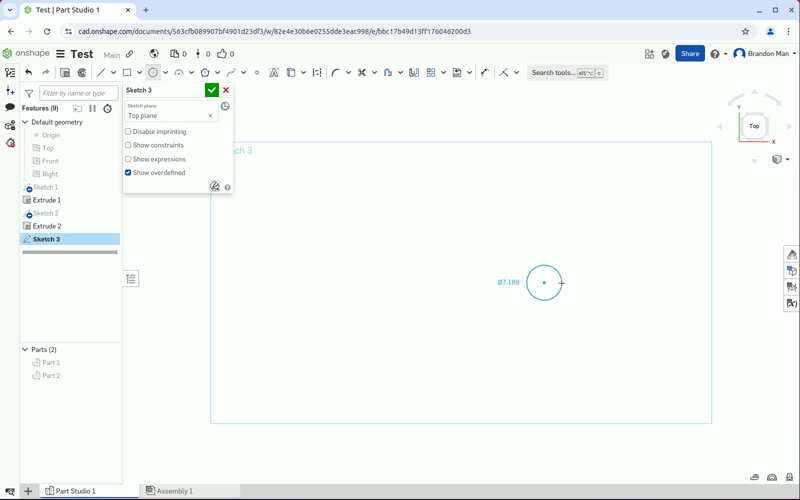
key(esc)
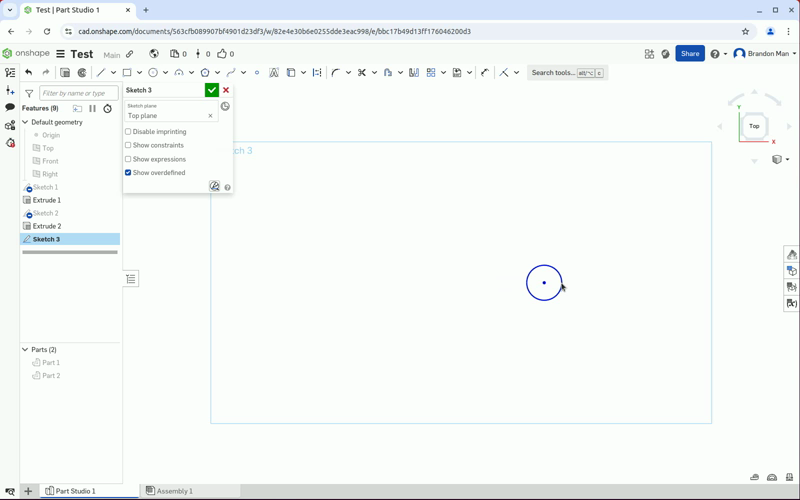
mouse_move(559, 279)
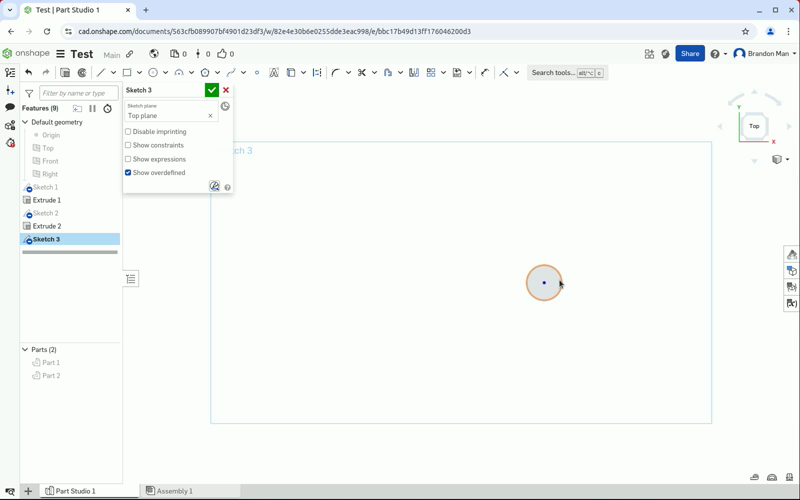
scroll(6)
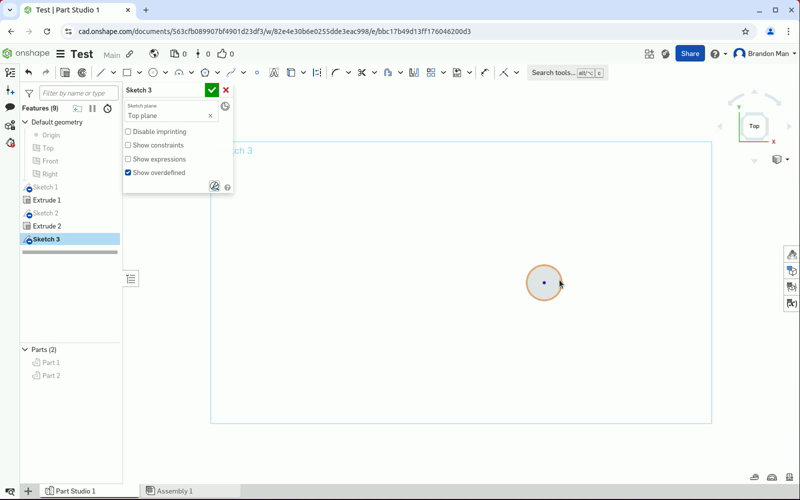
scroll(6)
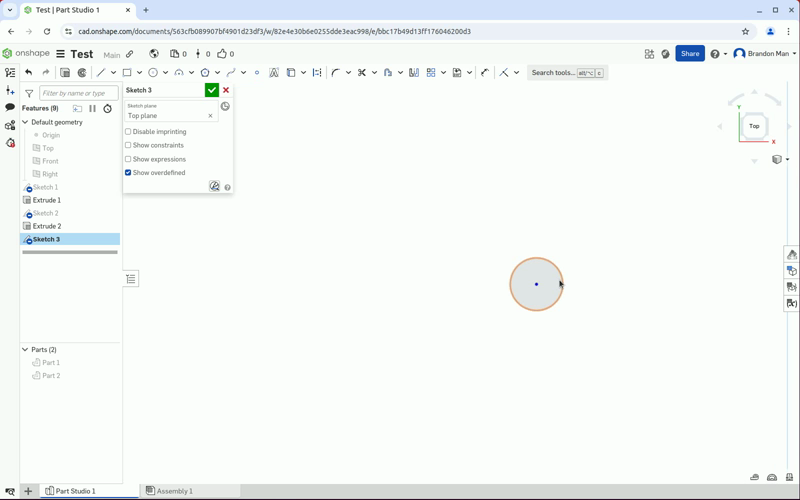
scroll(6)
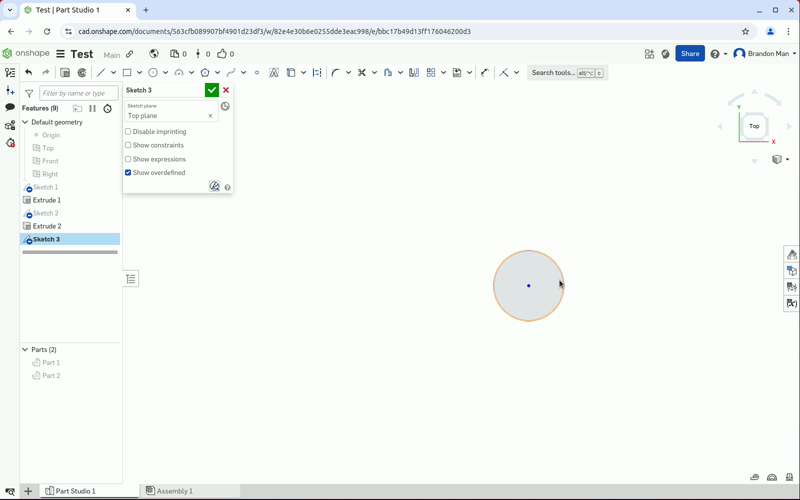
scroll(6)
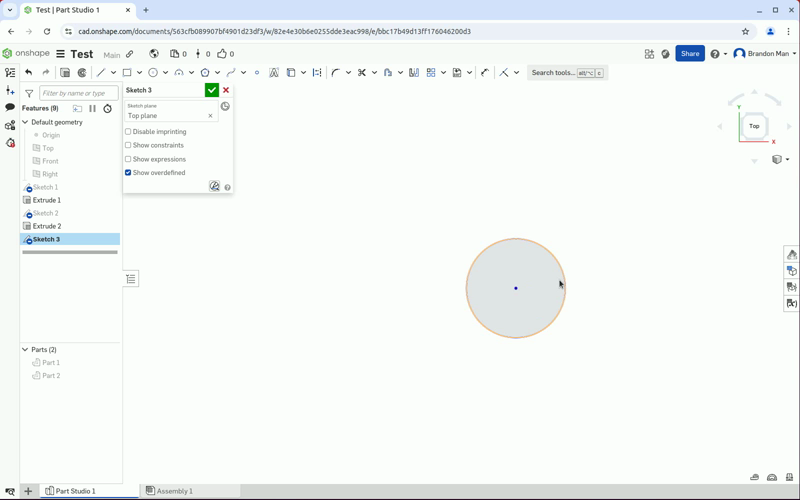
scroll(6)
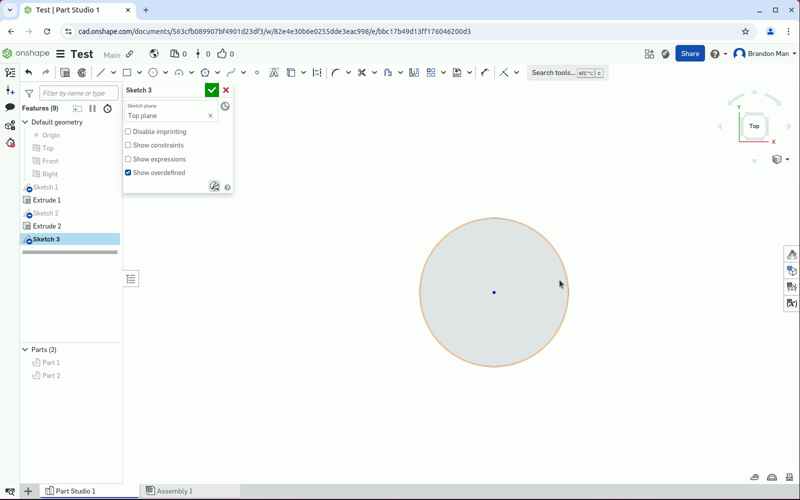
scroll(6)
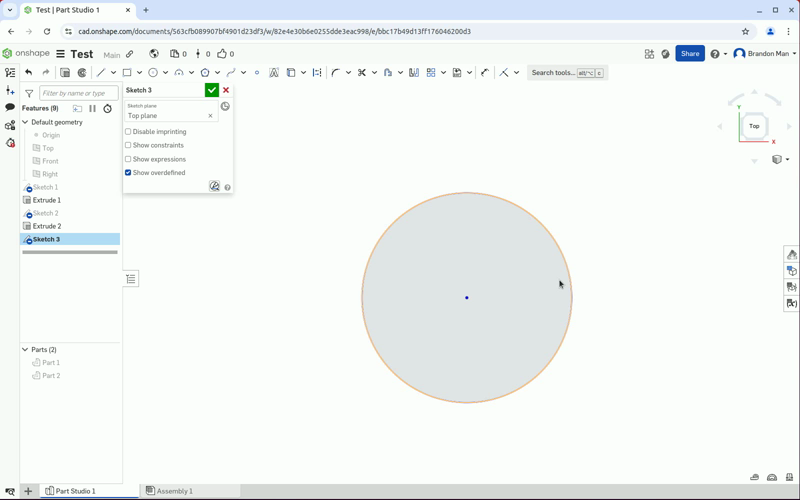
scroll(6)
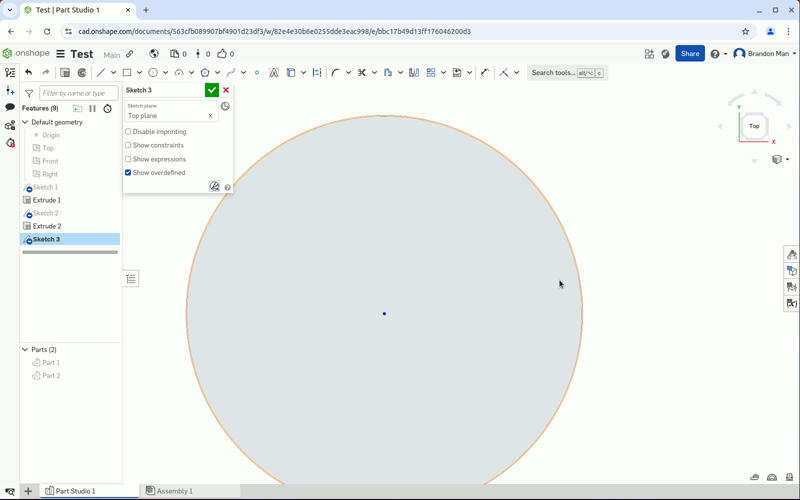
click(559, 279)
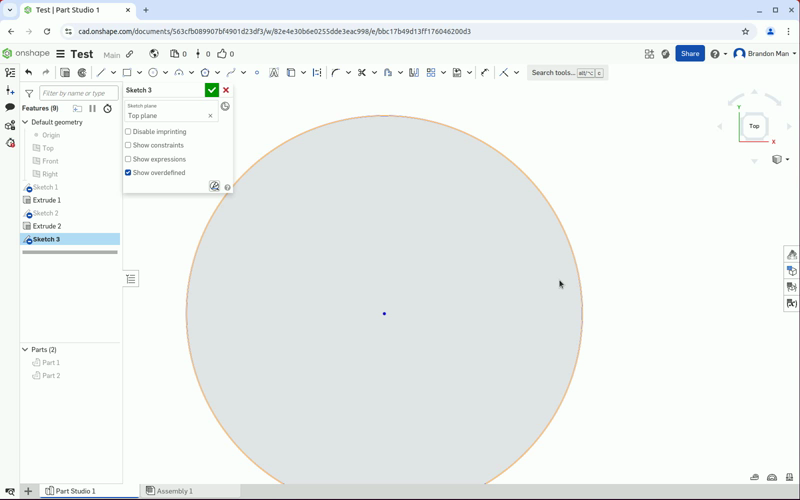
scroll(-6)
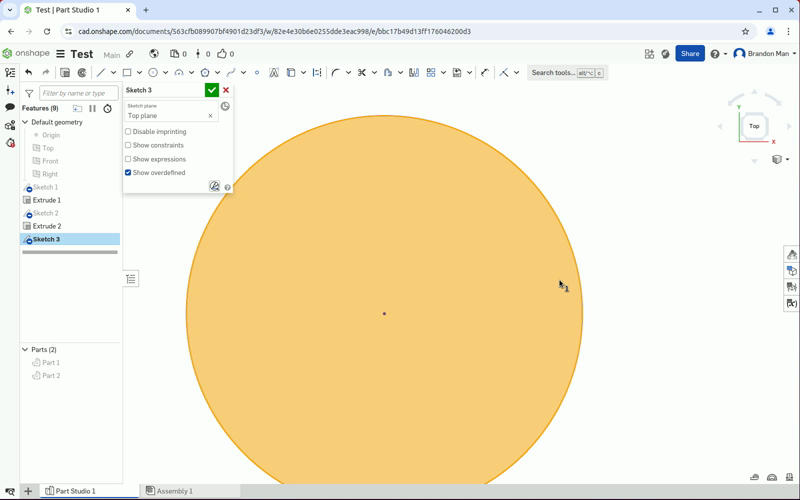
scroll(-6)
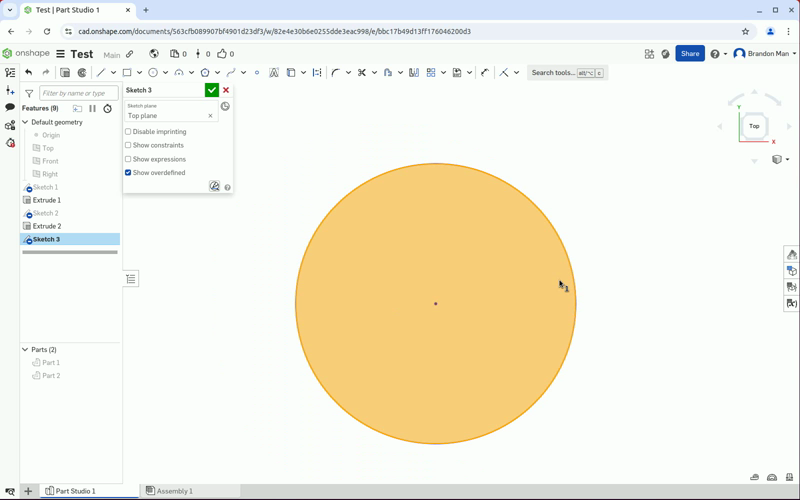
scroll(-6)
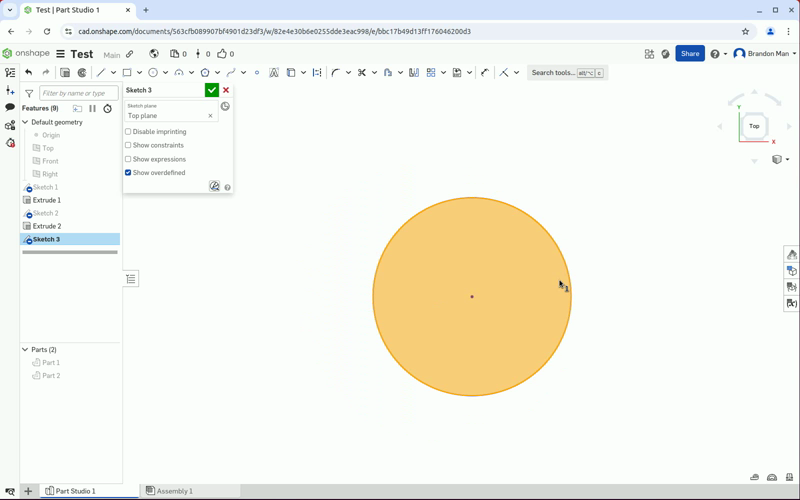
scroll(-6)
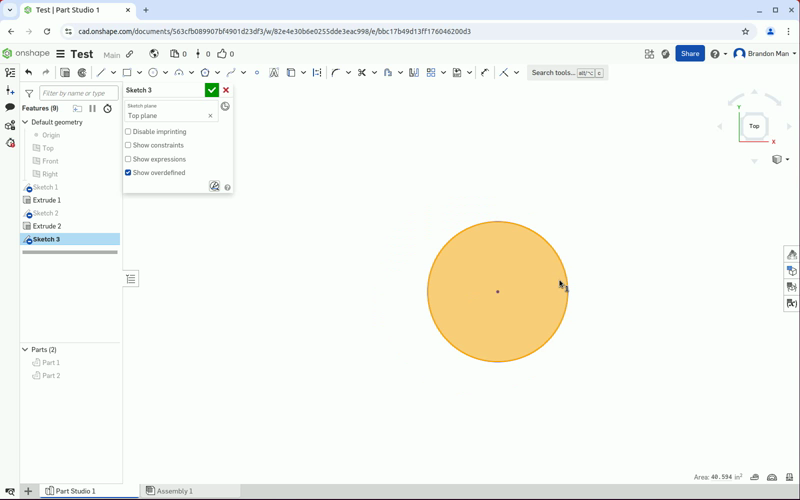
scroll(-6)
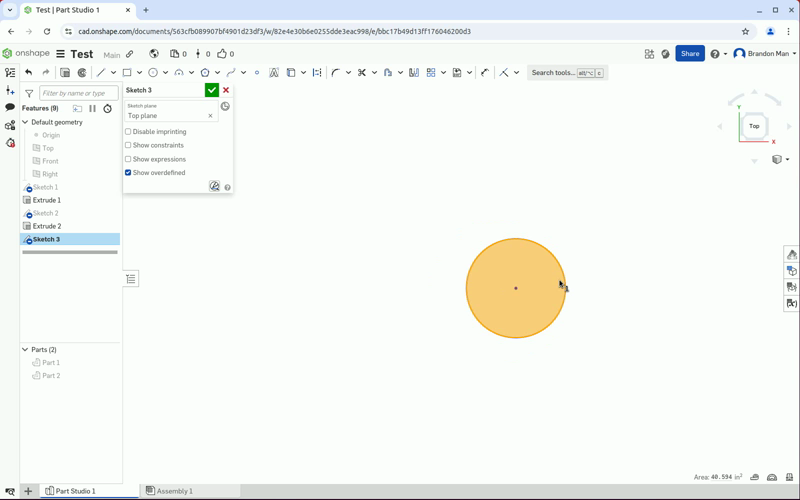
scroll(-6)
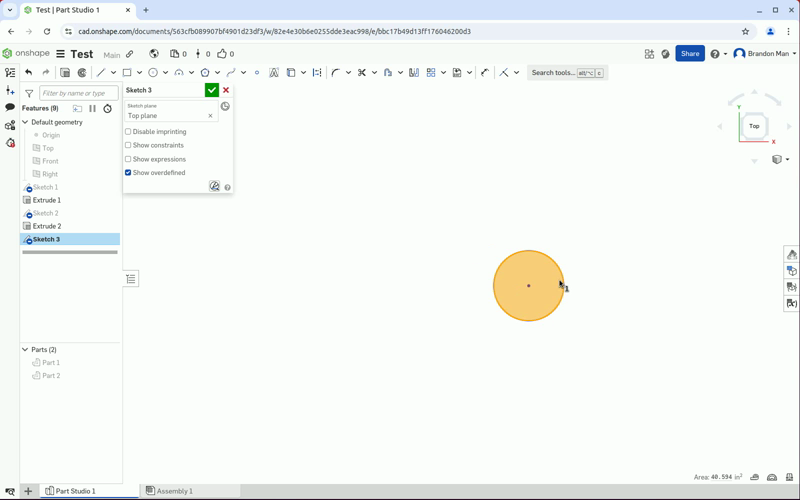
scroll(-6)
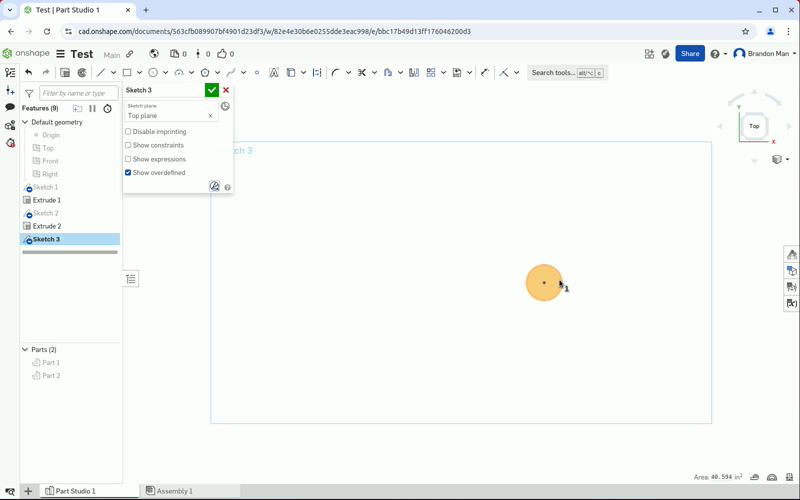
mouse_move(73, 352)
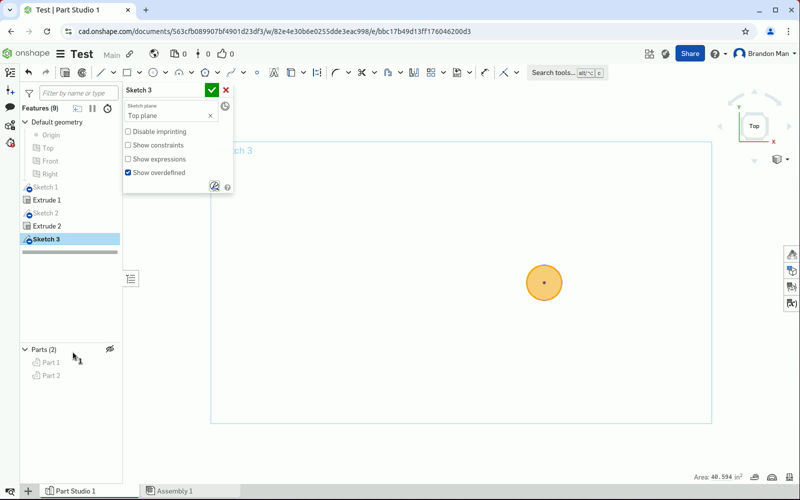
key(shift+y)
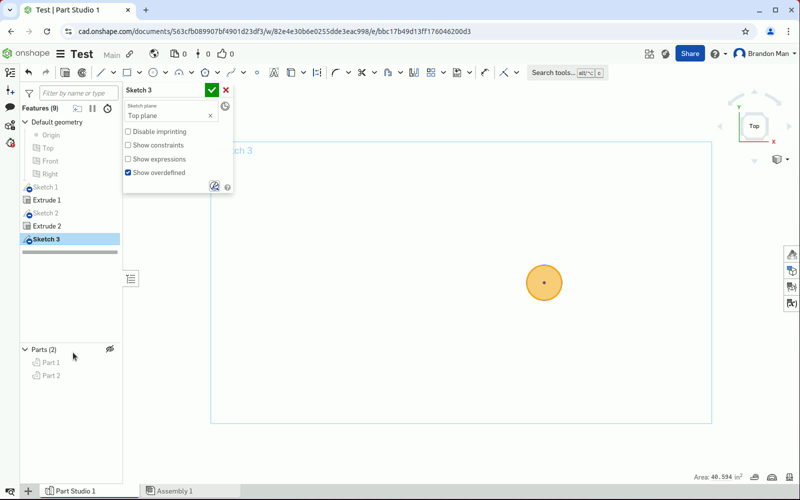
key(shift+e)
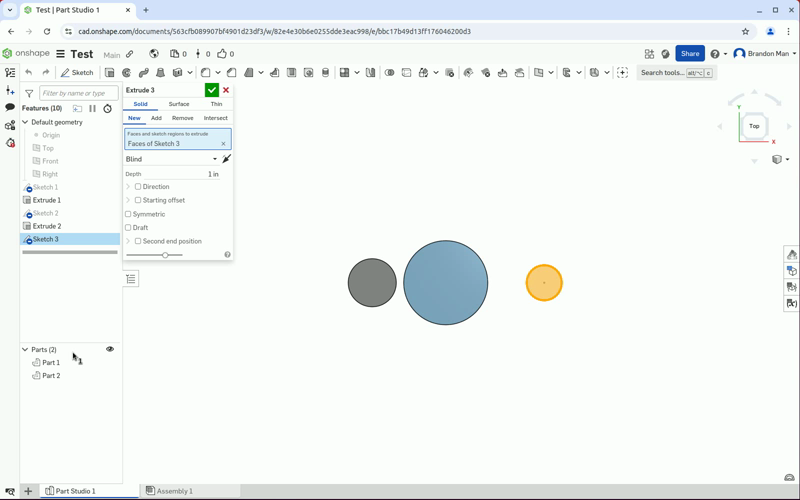
mouse_move(143, 106)
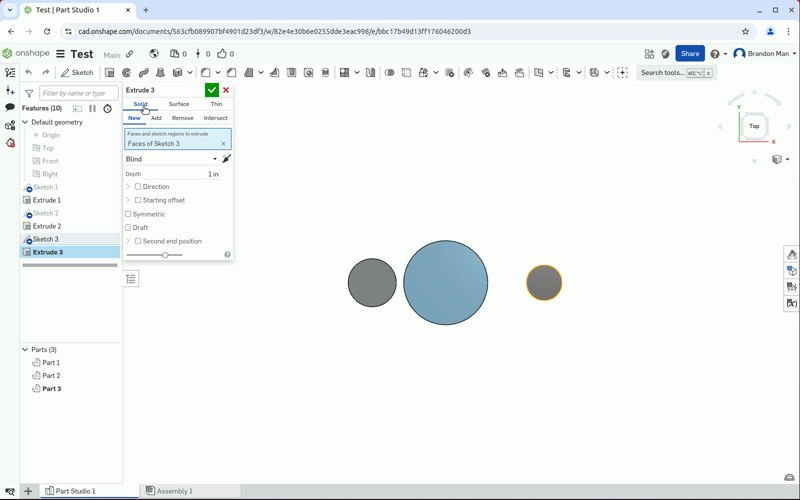
click(143, 106)
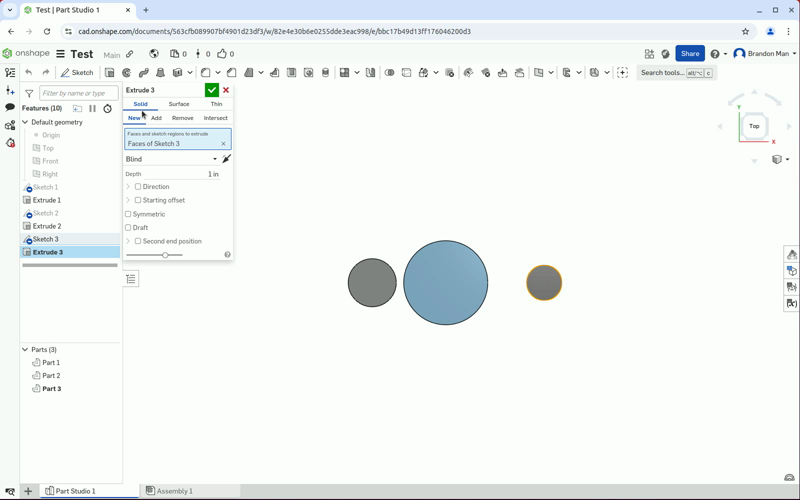
mouse_move(137, 120)
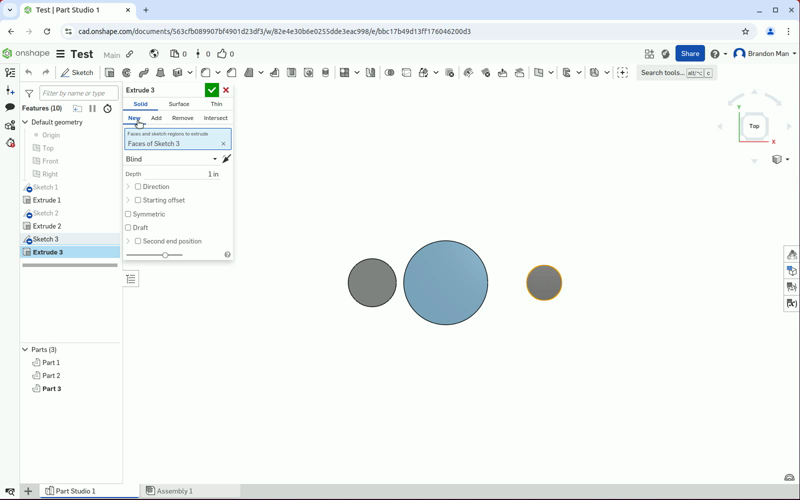
click(137, 120)
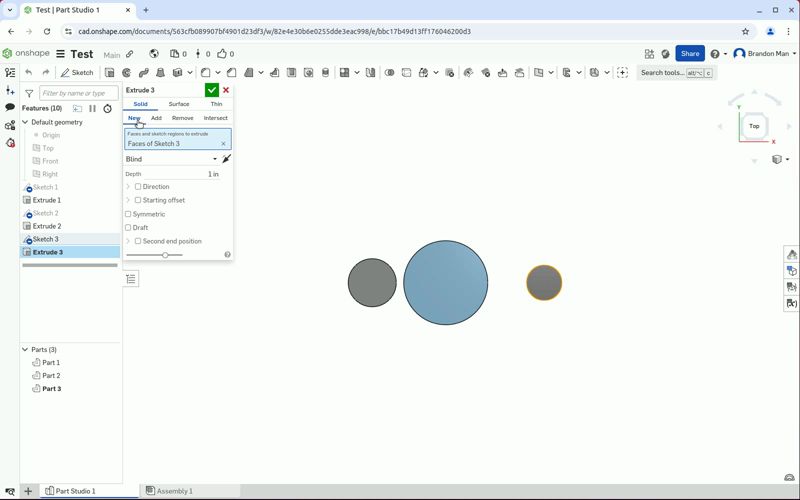
key(tab, 4)
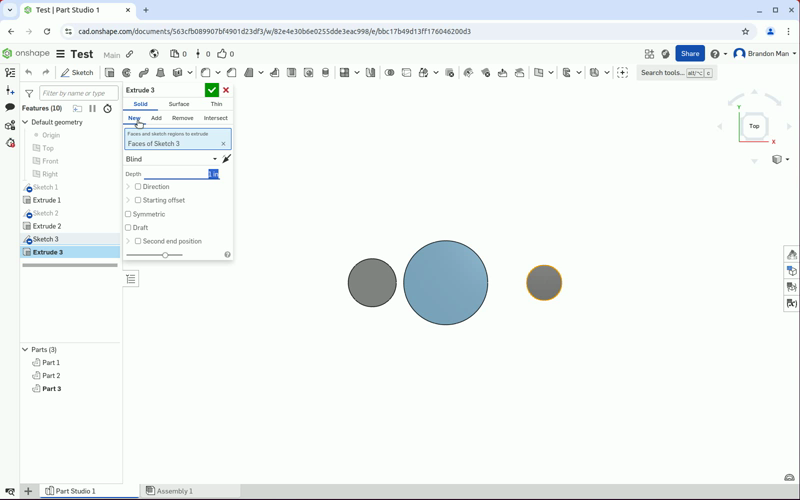
text(15.887)
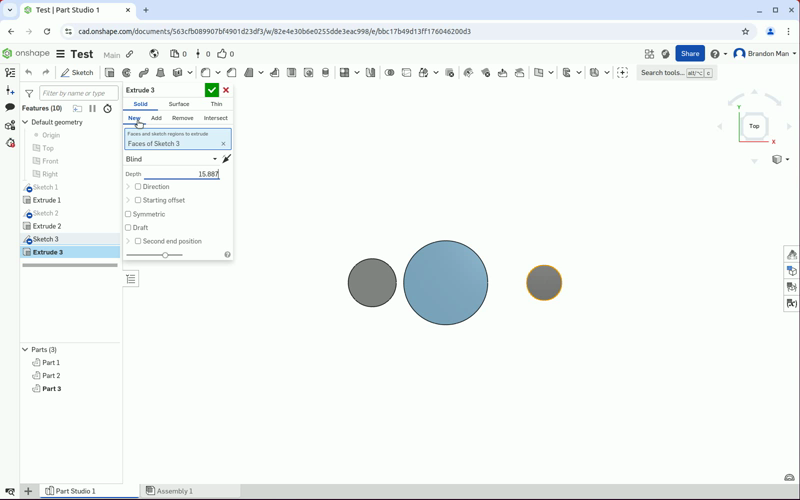
key(enter)
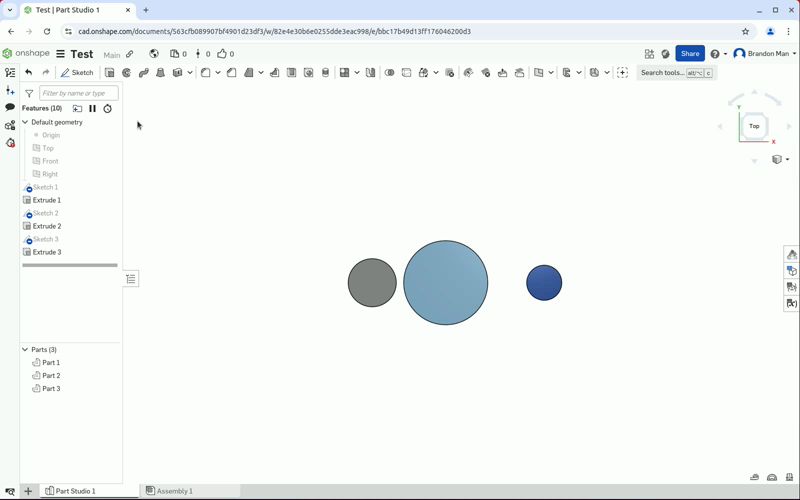
key(shift+h)
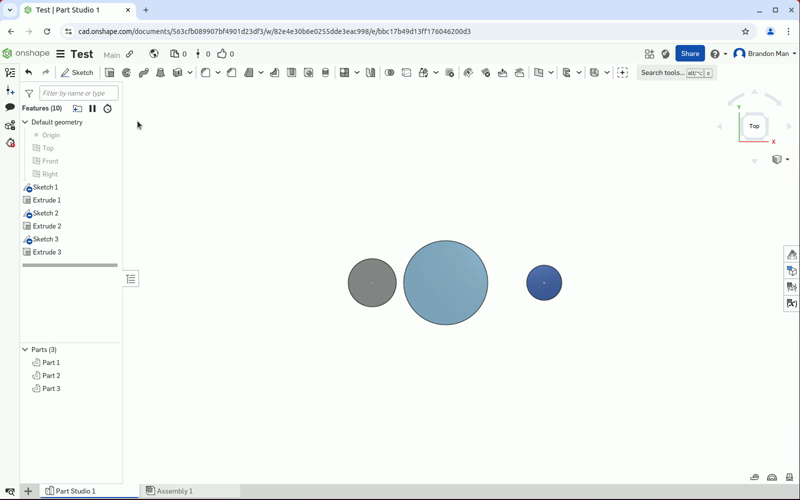
key(shift+h)
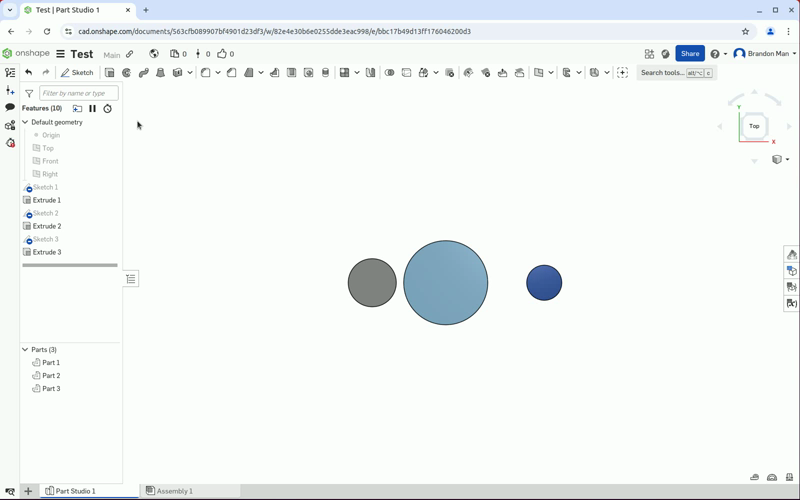
mouse_move(73, 189)
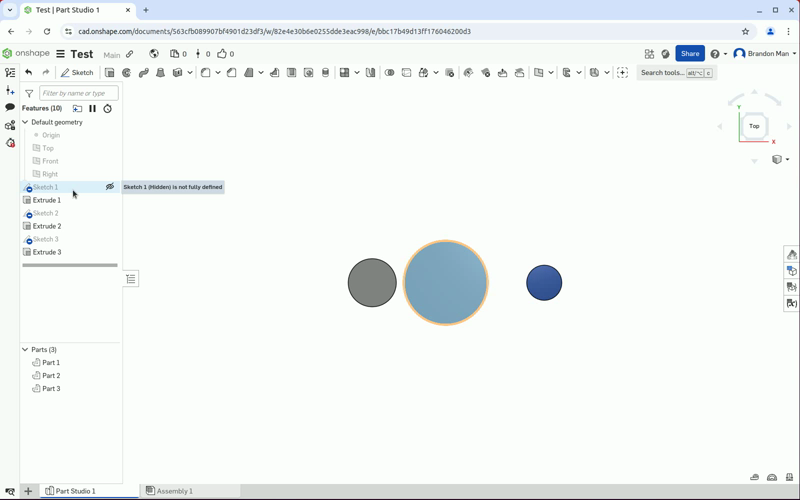
click(73, 189)
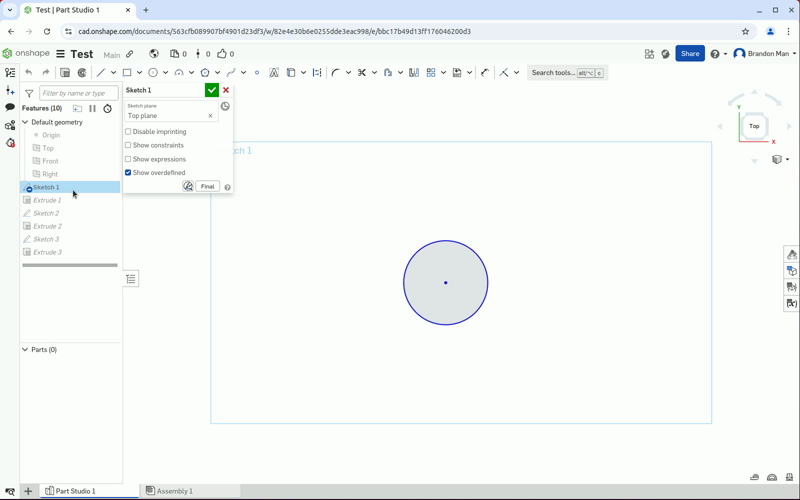
mouse_move(229, 92)
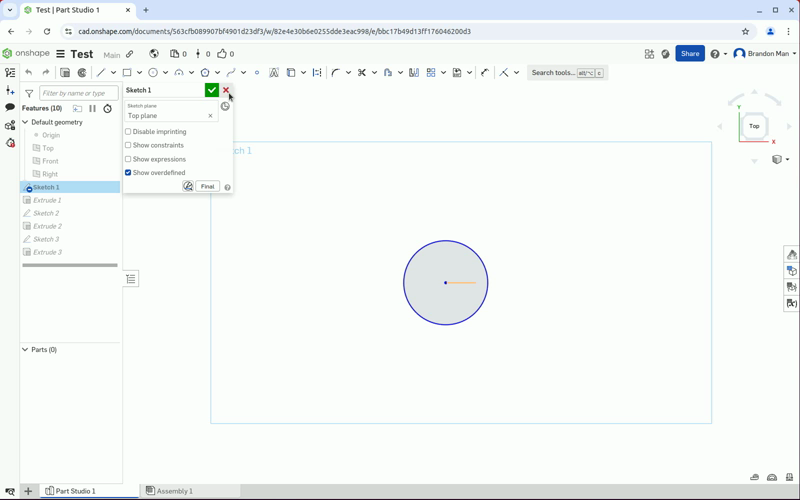
click(229, 92)
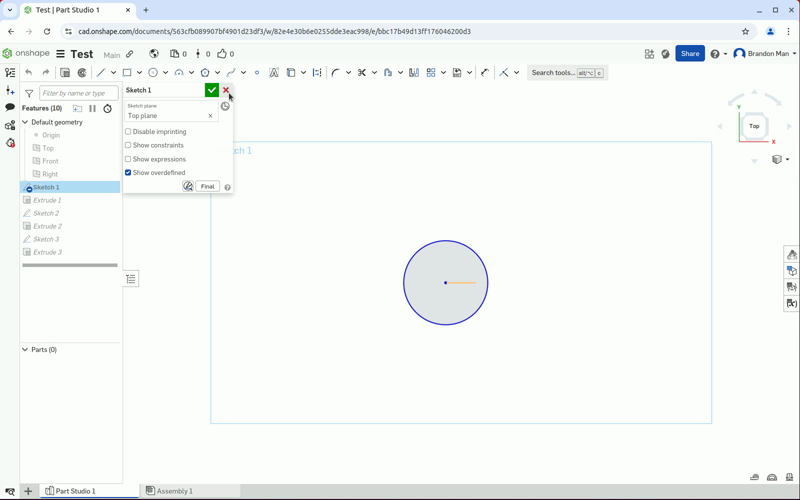
key(shift+s)
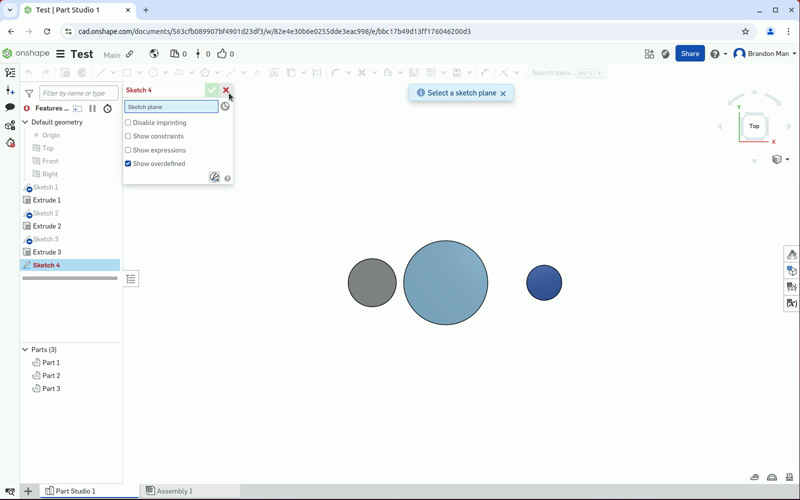
mouse_move(73, 150)
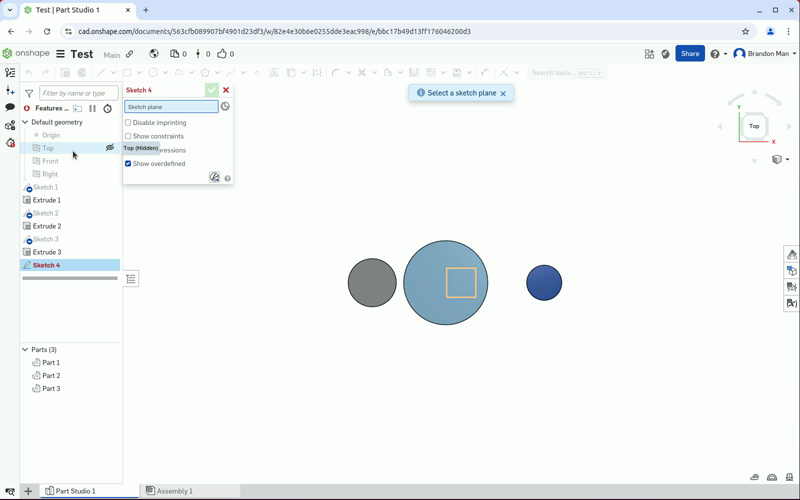
click(73, 150)
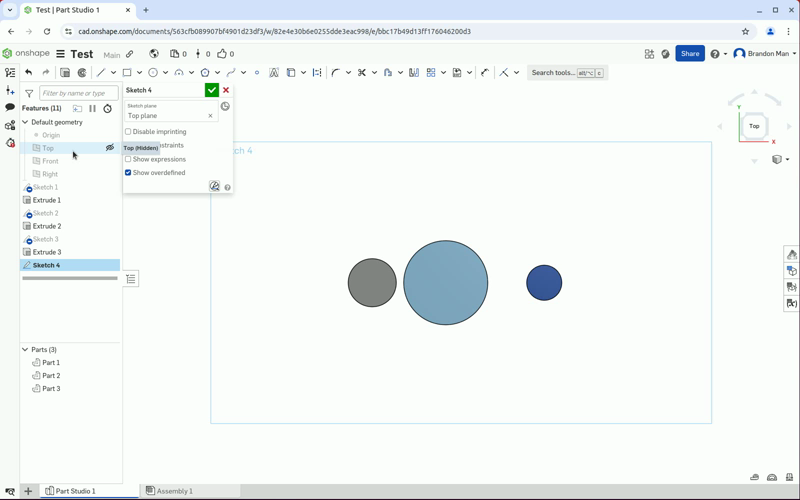
mouse_move(73, 352)
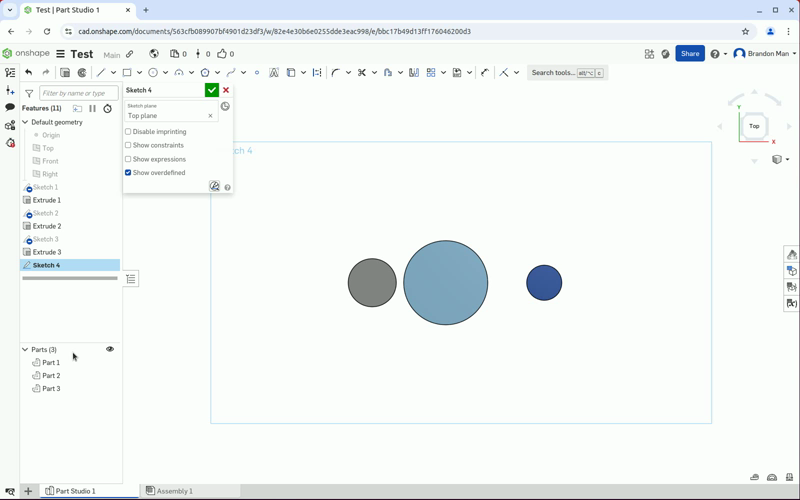
key(y)
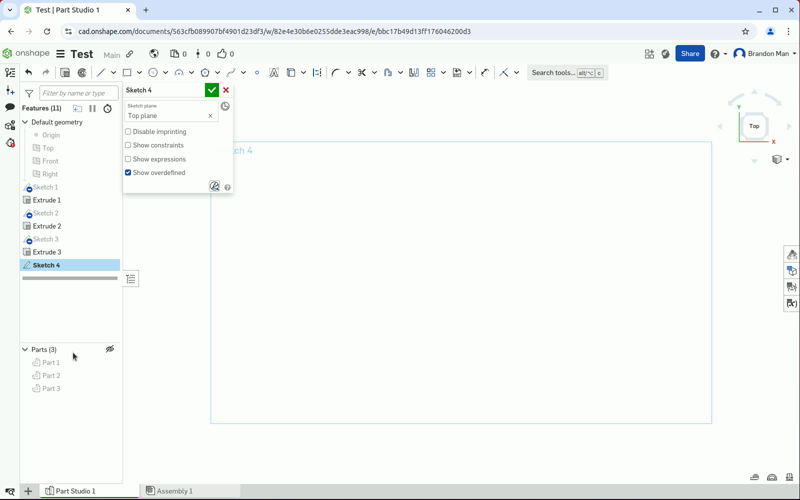
key(c)
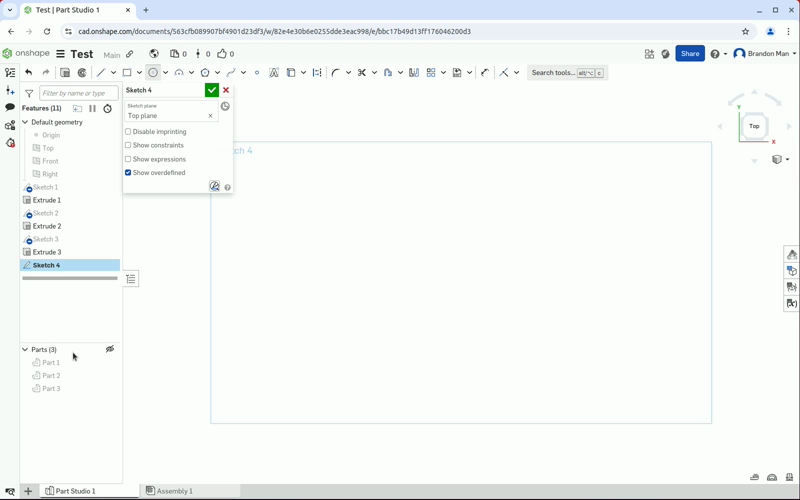
key_down(shift)
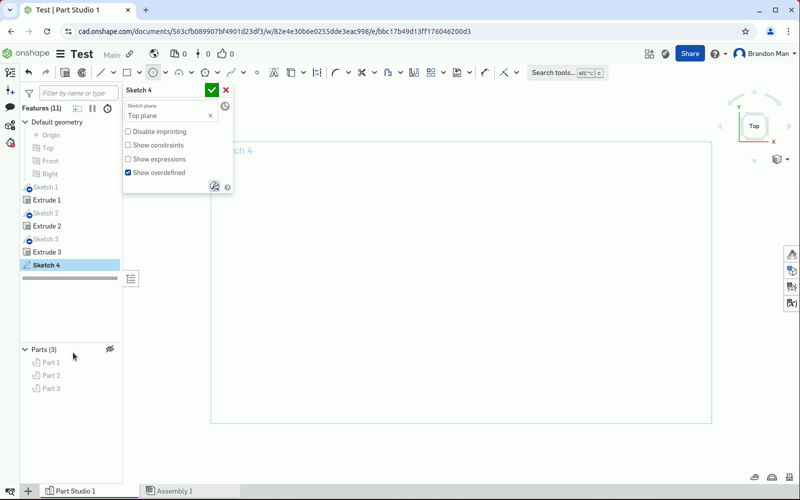
mouse_move(505, 282)
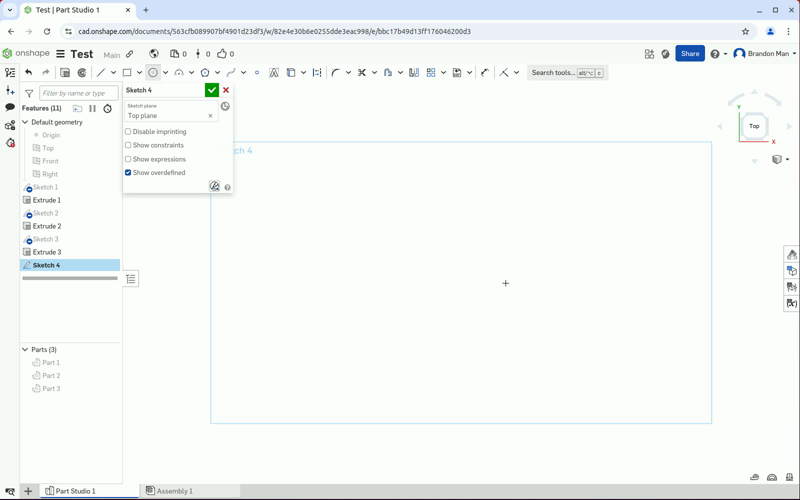
click(505, 282)
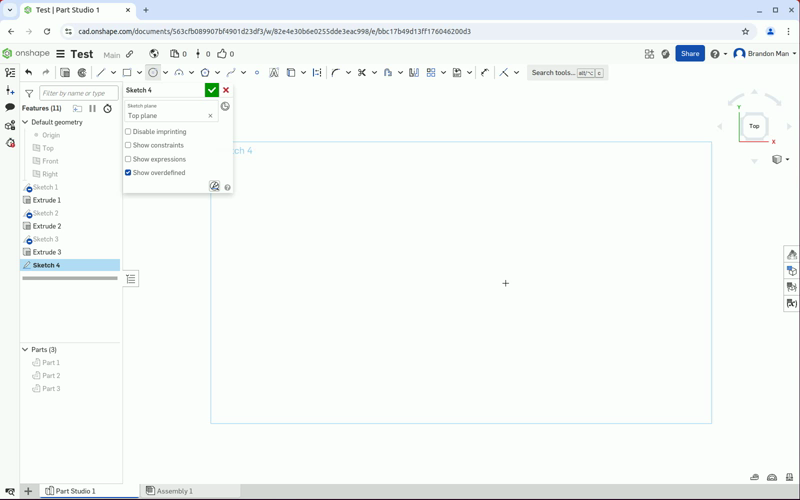
key_up(shift)
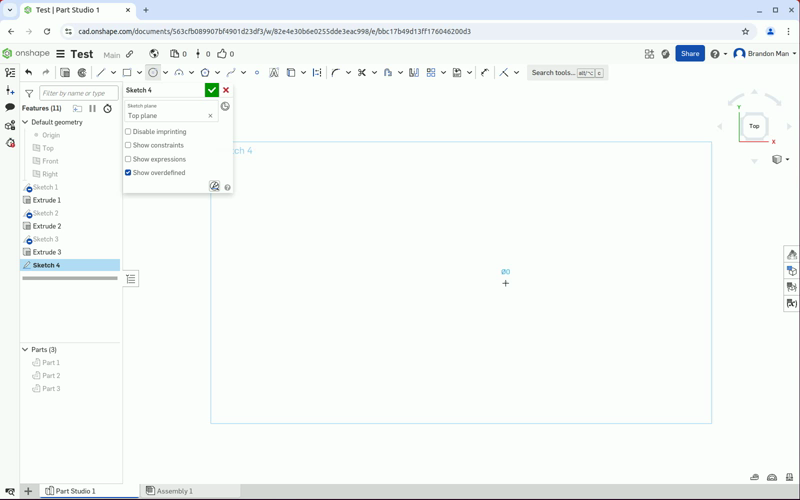
mouse_move(523, 282)
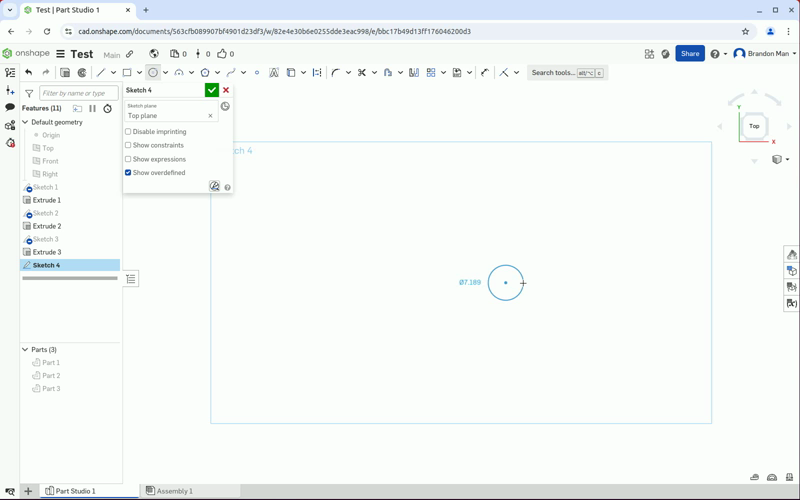
click(523, 282)
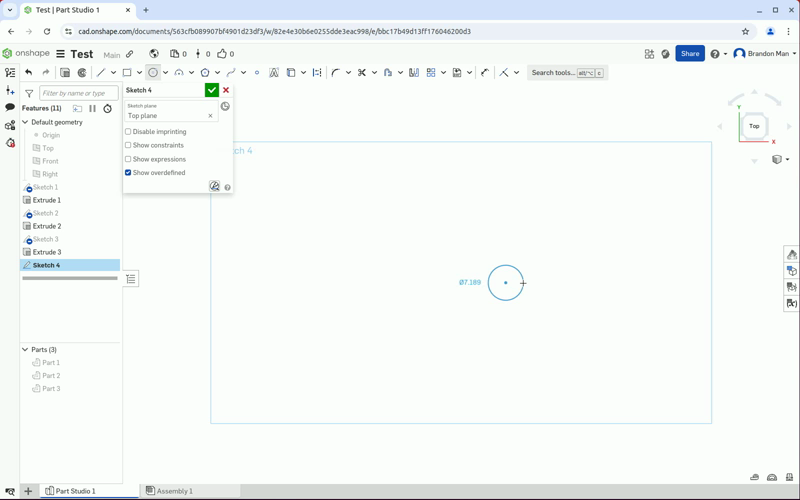
key(esc)
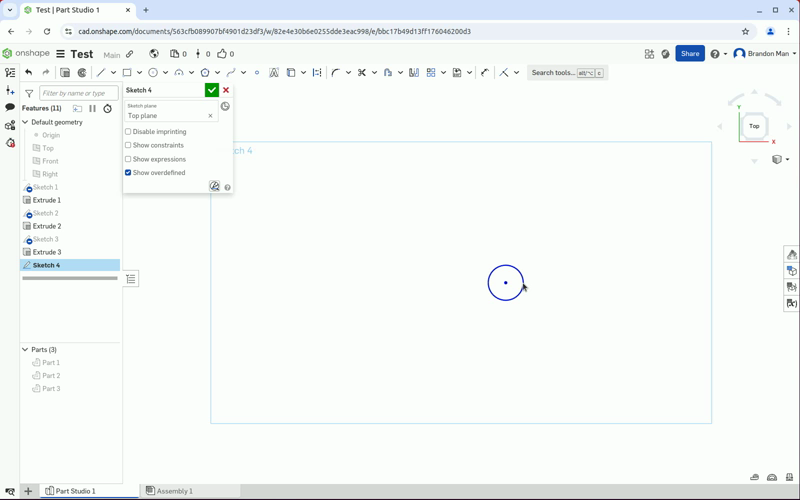
mouse_move(495, 293)
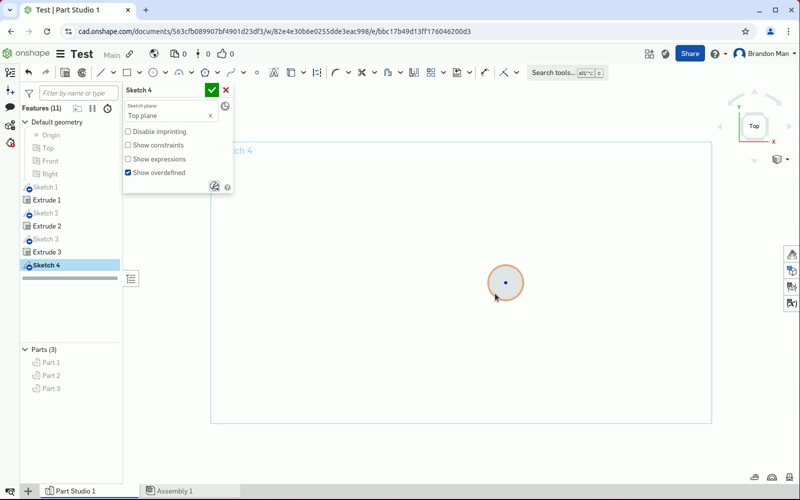
scroll(6)
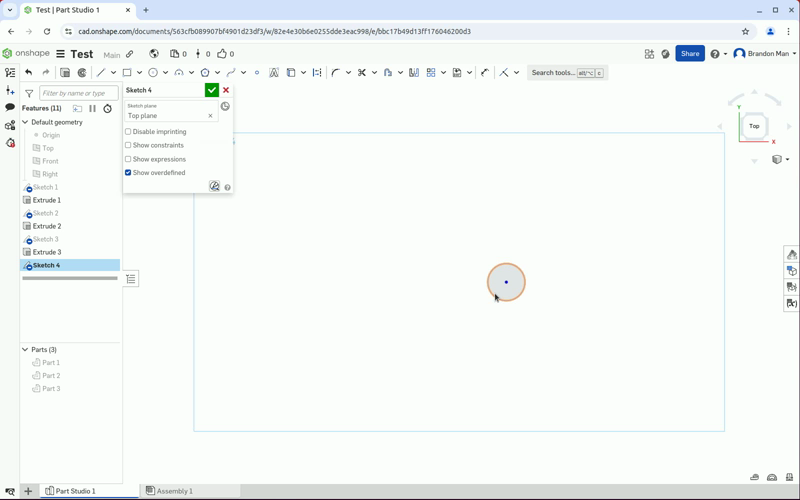
scroll(6)
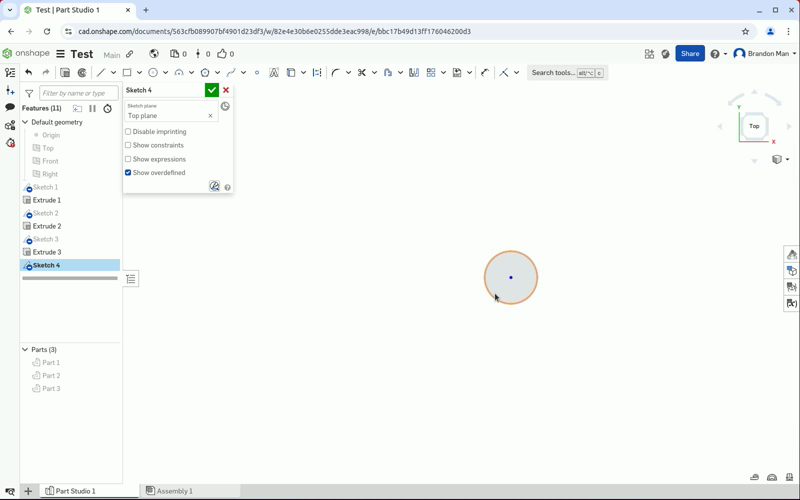
scroll(6)
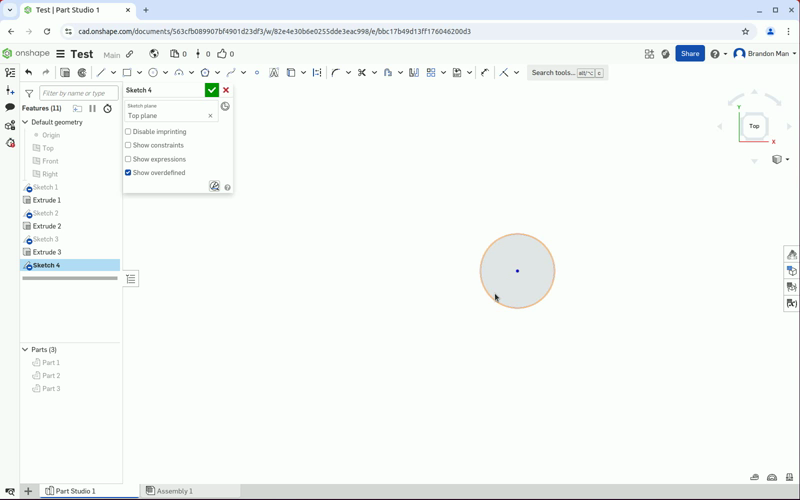
scroll(6)
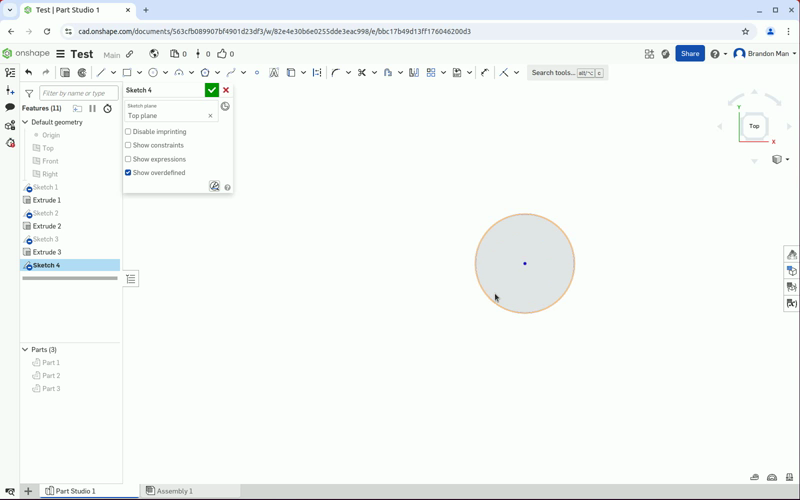
scroll(6)
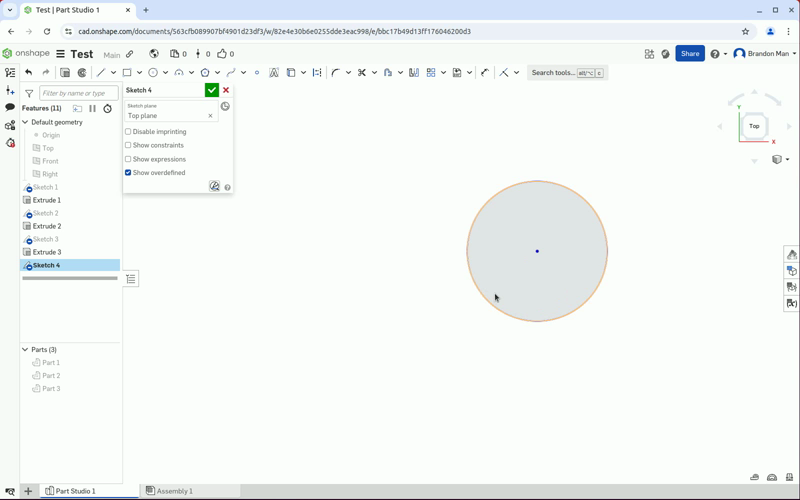
scroll(6)
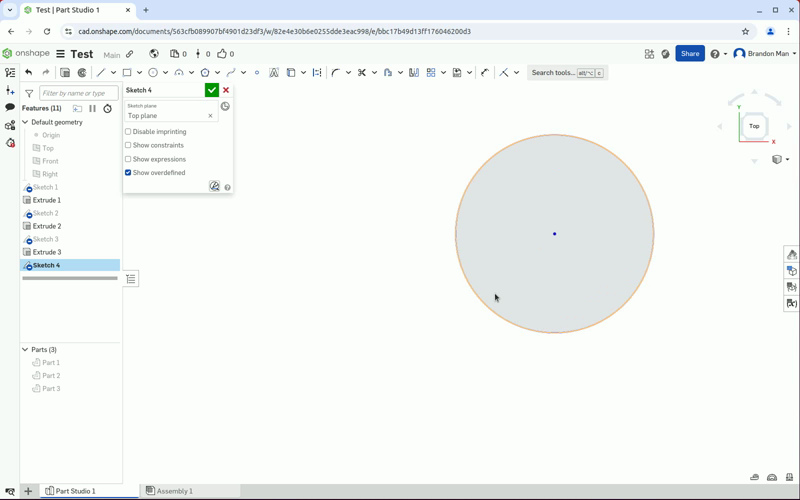
scroll(6)
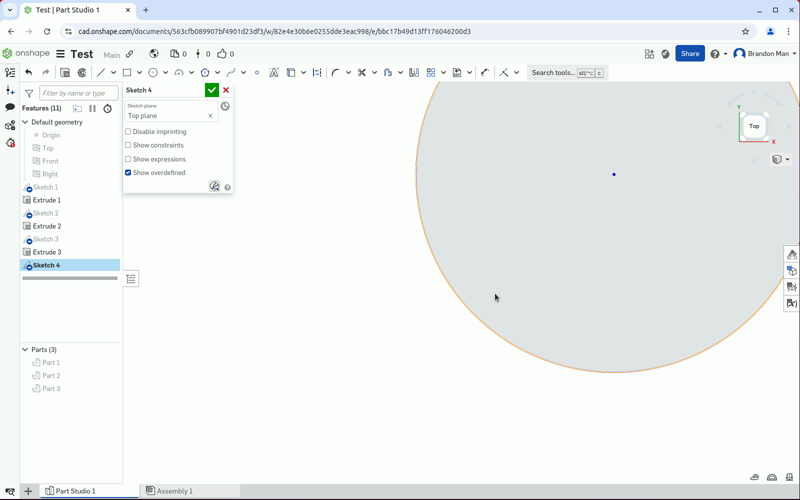
click(495, 293)
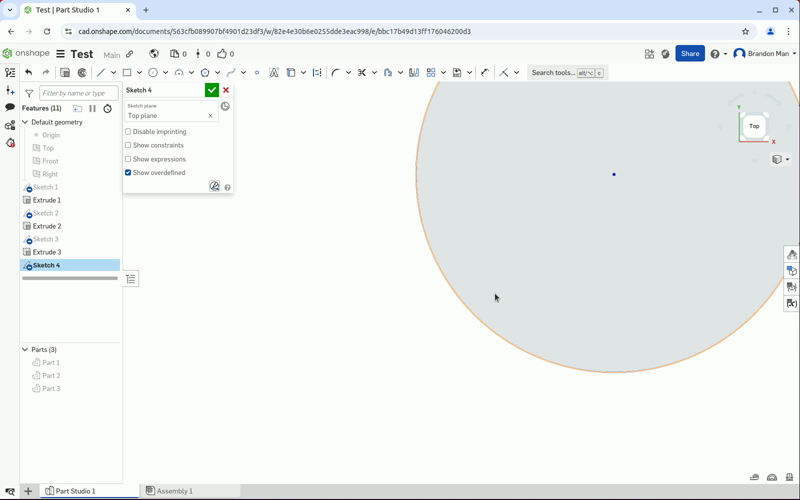
scroll(-6)
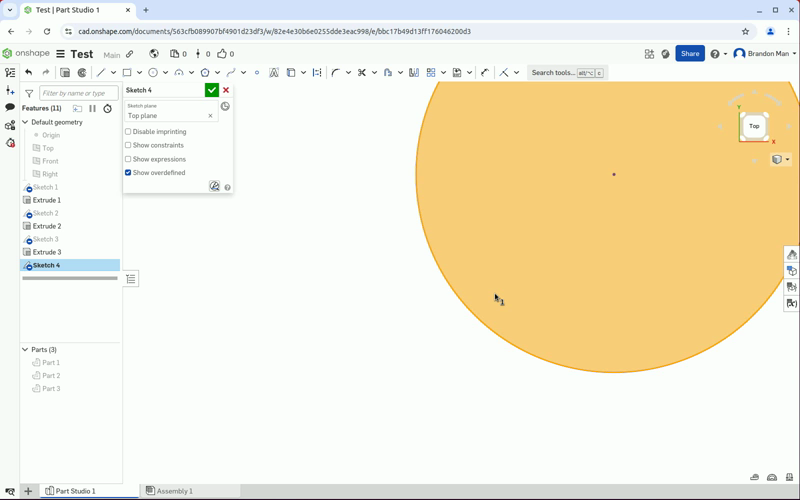
scroll(-6)
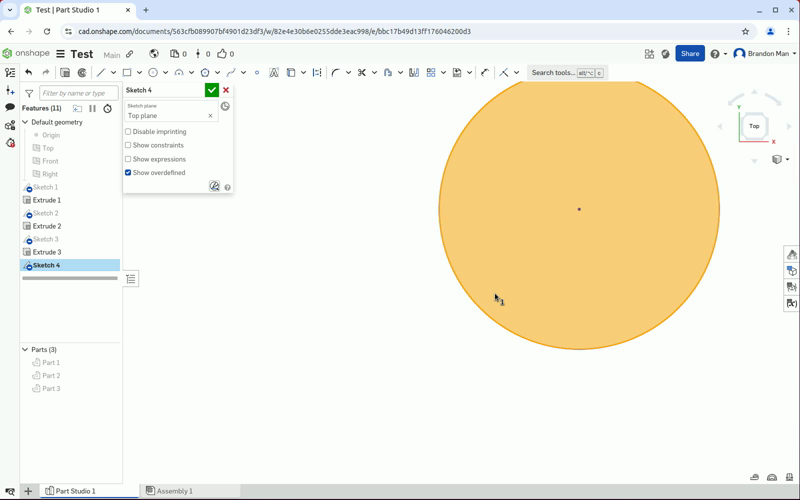
scroll(-6)
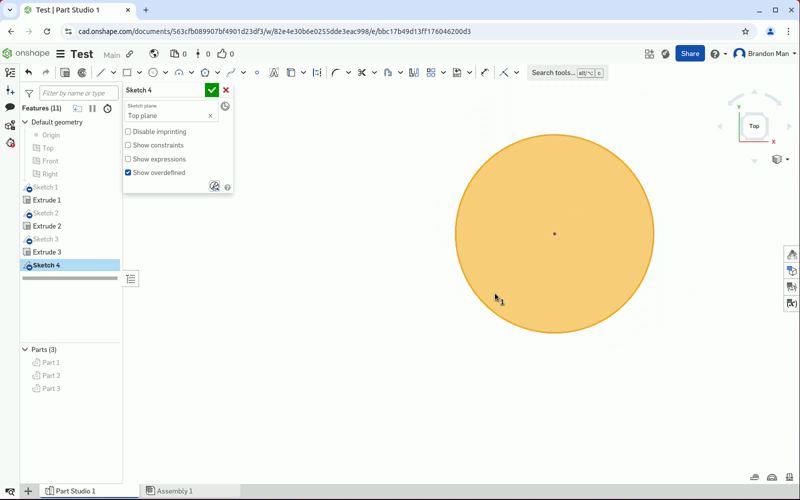
scroll(-6)
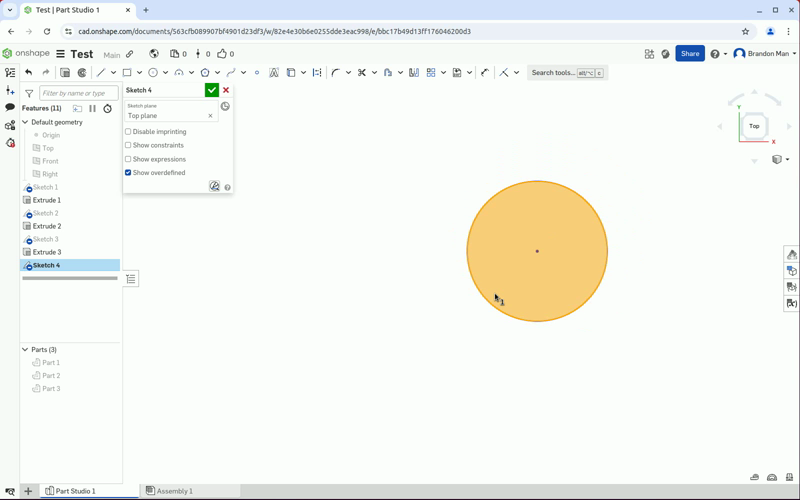
scroll(-6)
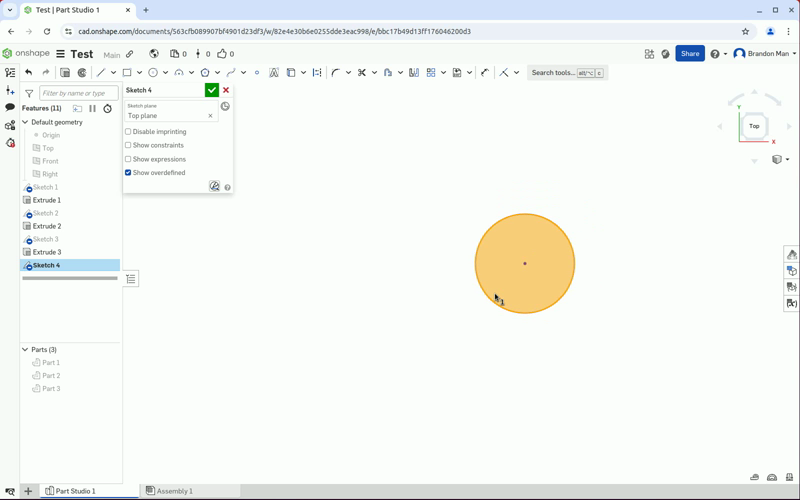
scroll(-6)
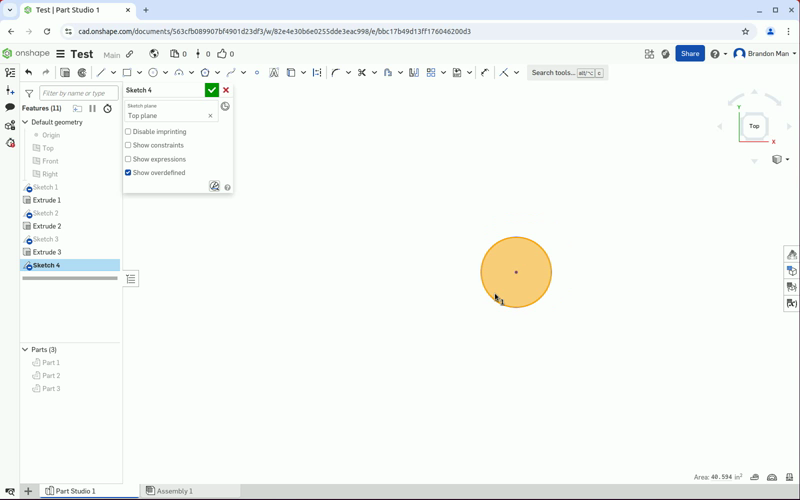
scroll(-6)
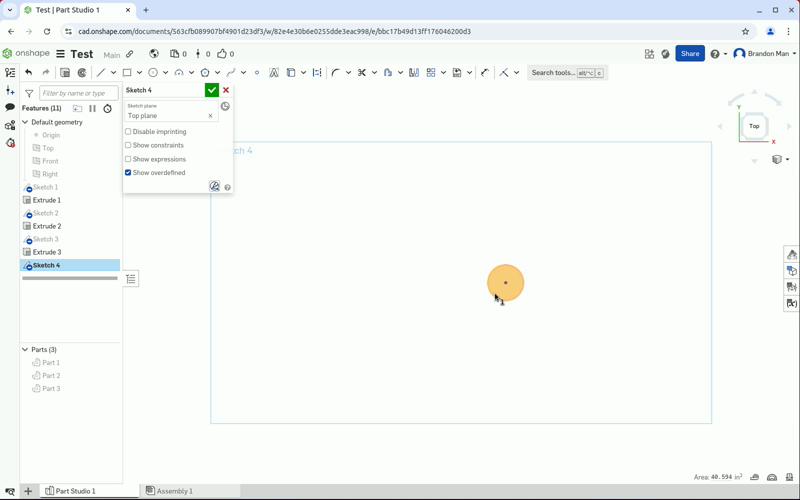
mouse_move(73, 352)
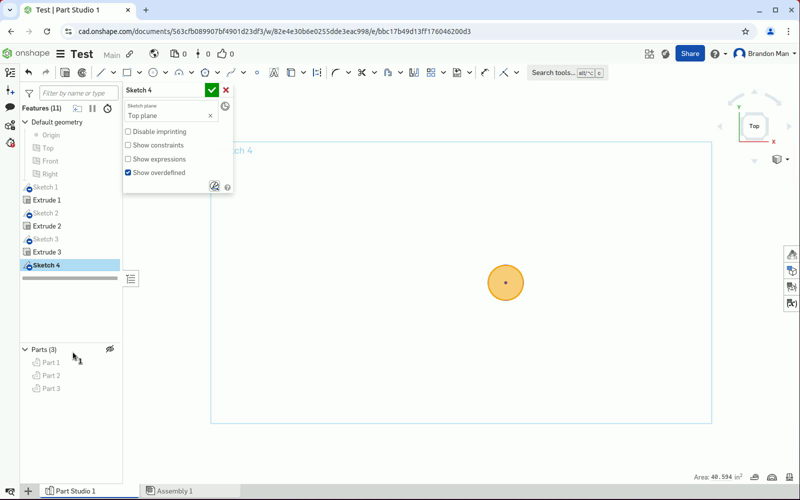
key(shift+y)
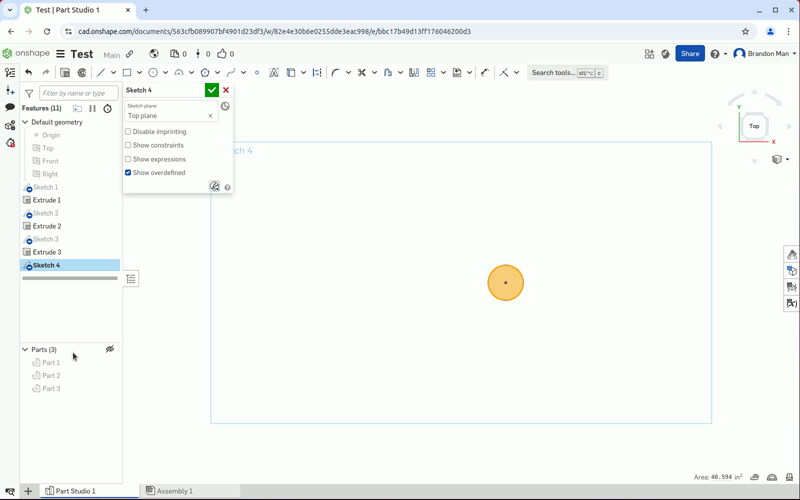
key(shift+e)
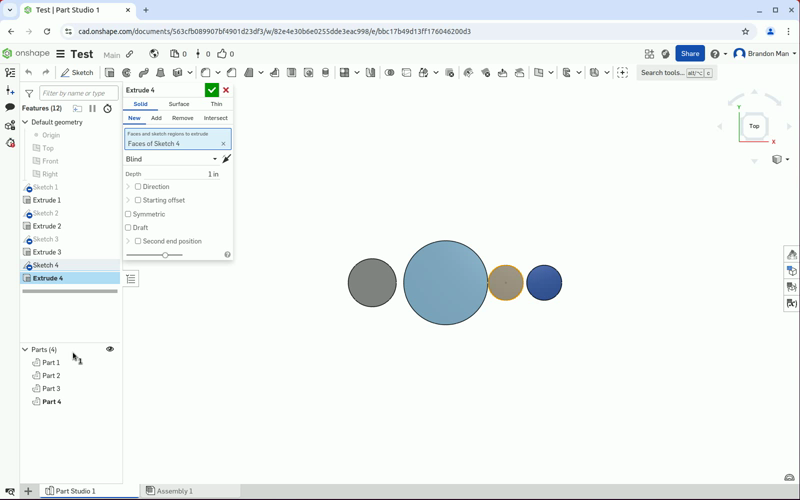
mouse_move(143, 106)
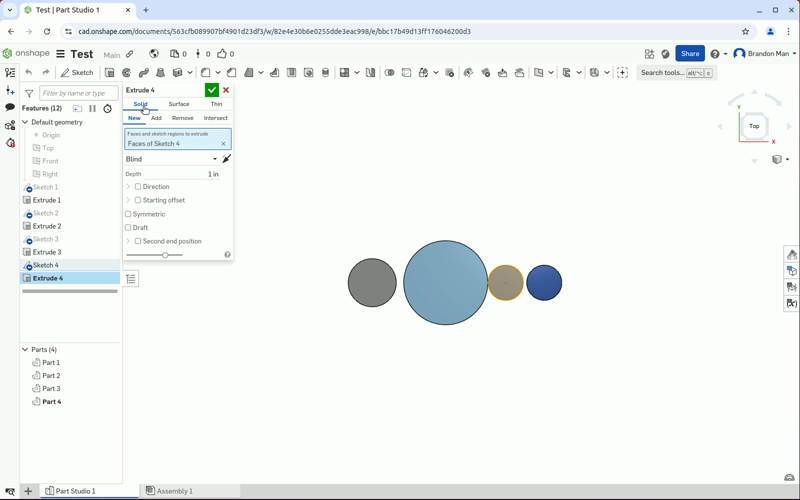
click(143, 106)
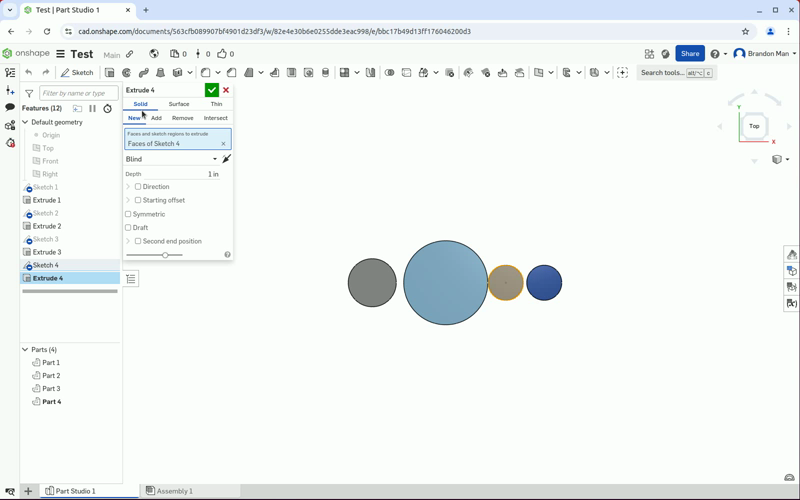
mouse_move(137, 120)
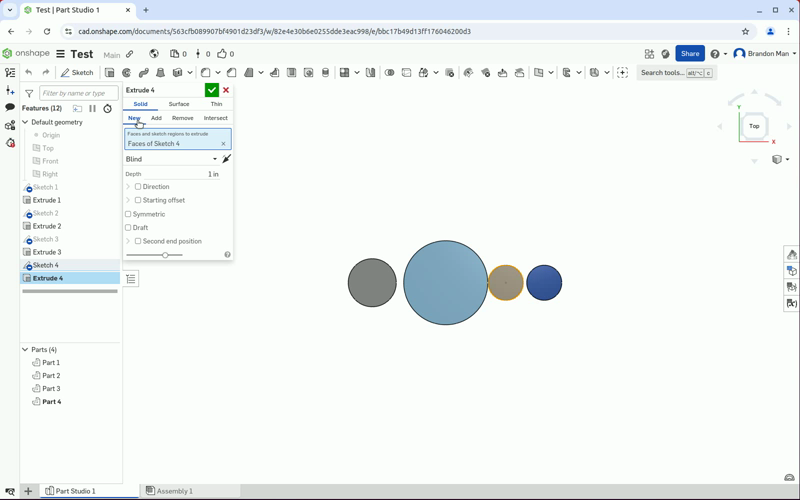
click(137, 120)
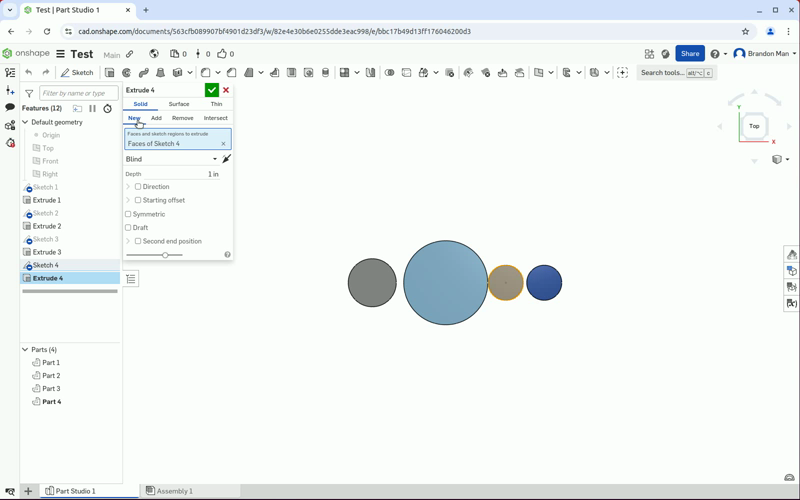
key(tab, 4)
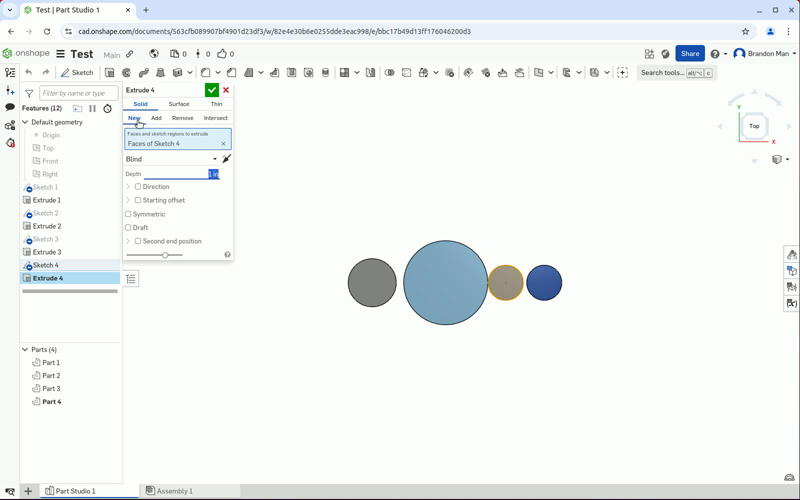
text(5.777)
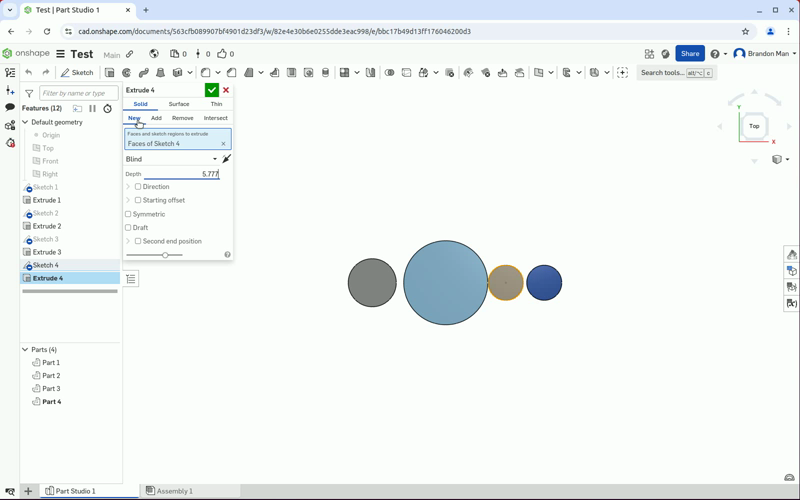
key(enter)
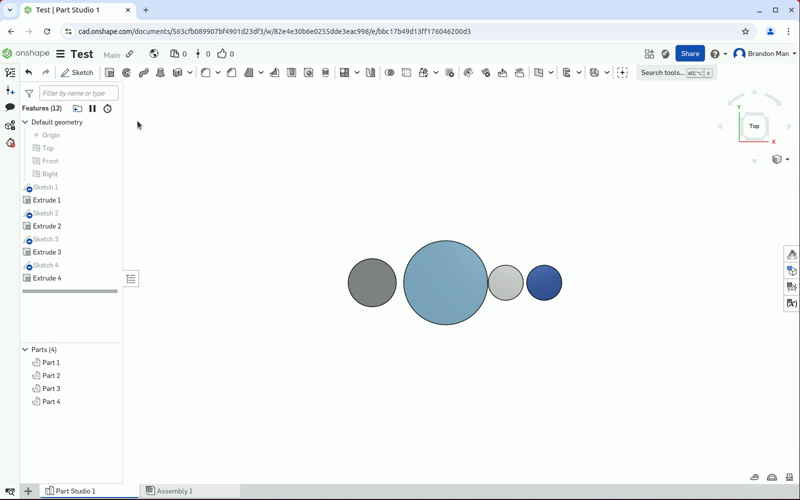
key(shift+h)
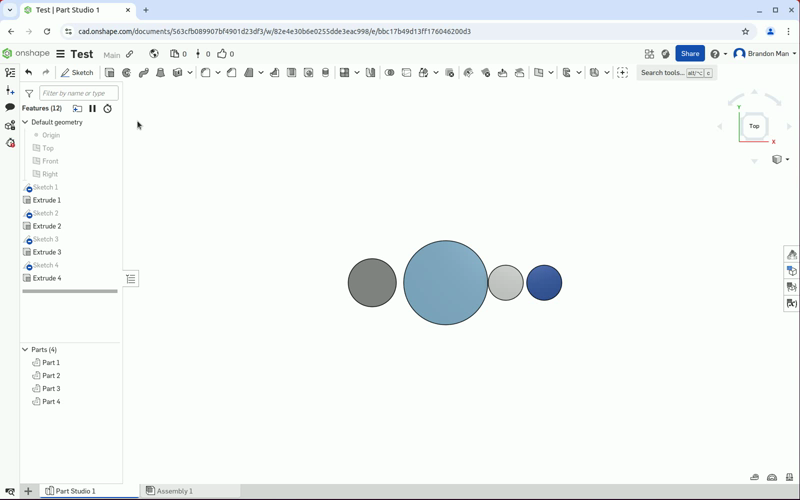
key(shift+h)
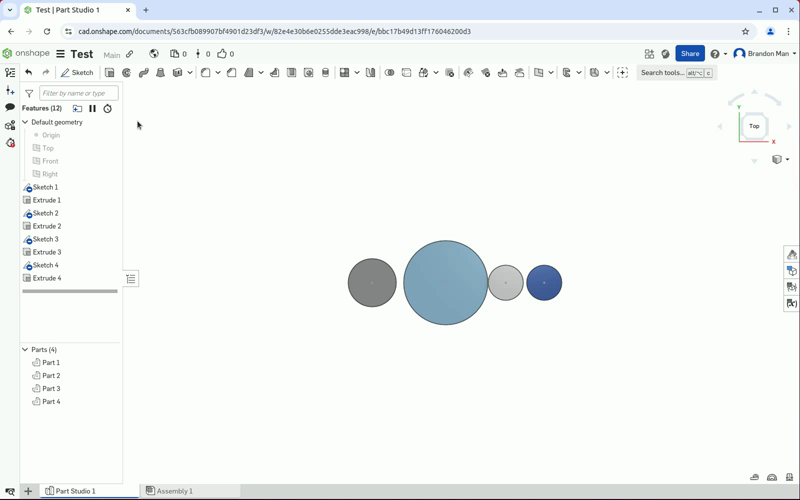
key(shift+7)
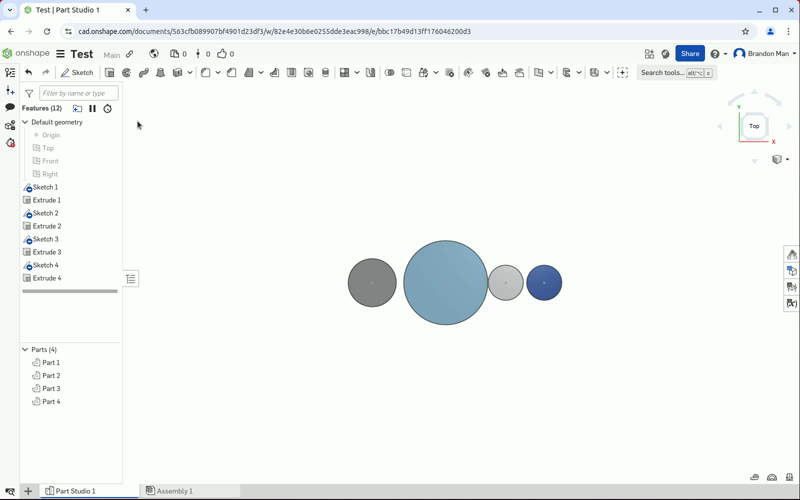
key(up, 3)
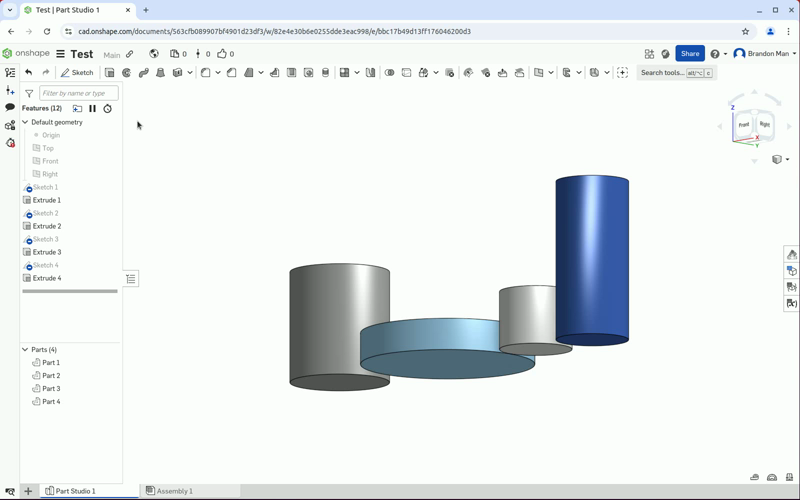
key(left, 3)
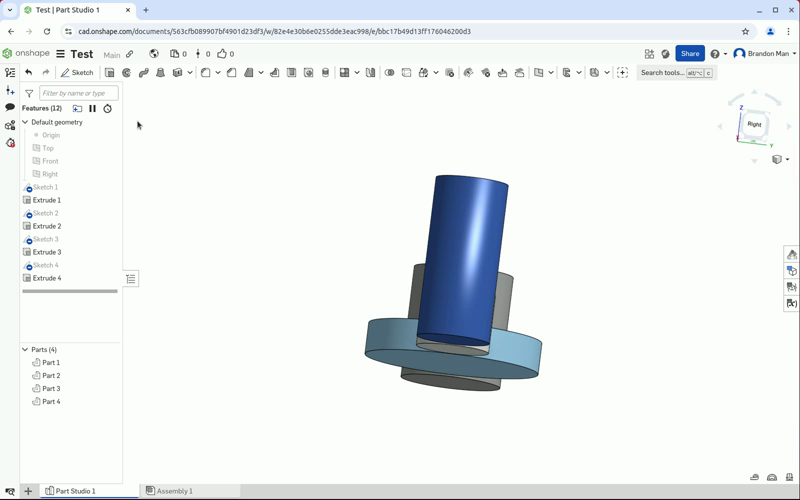
key(right, 3)
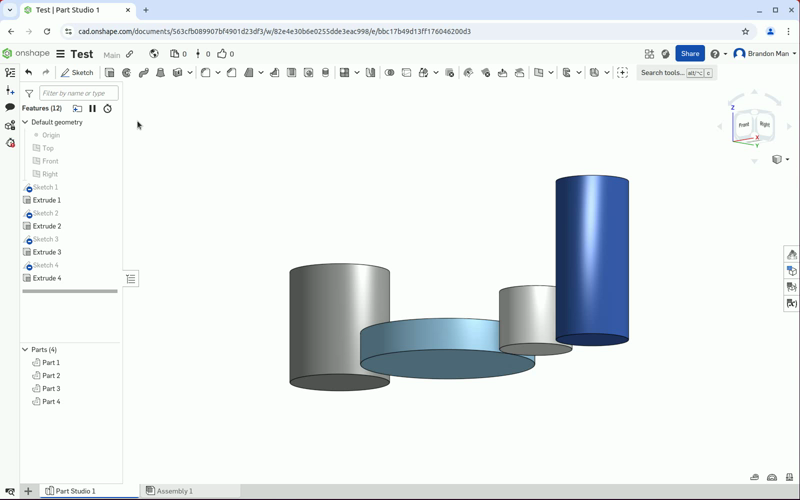
key(down, 3)
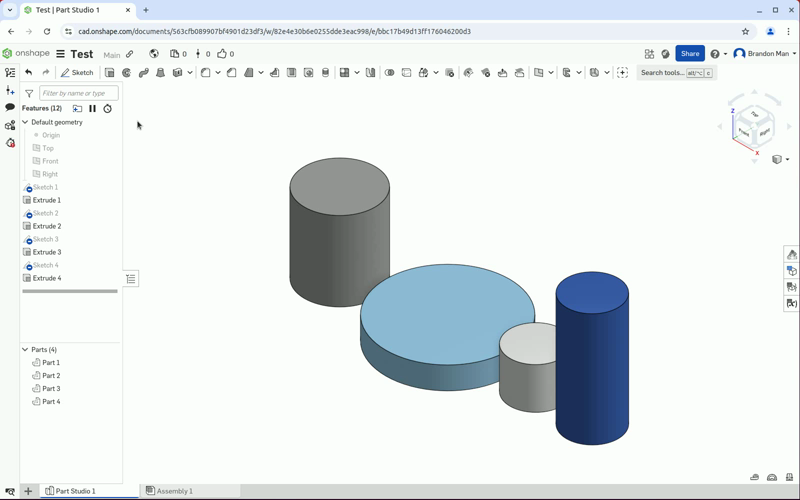
mouse_move(73, 189)
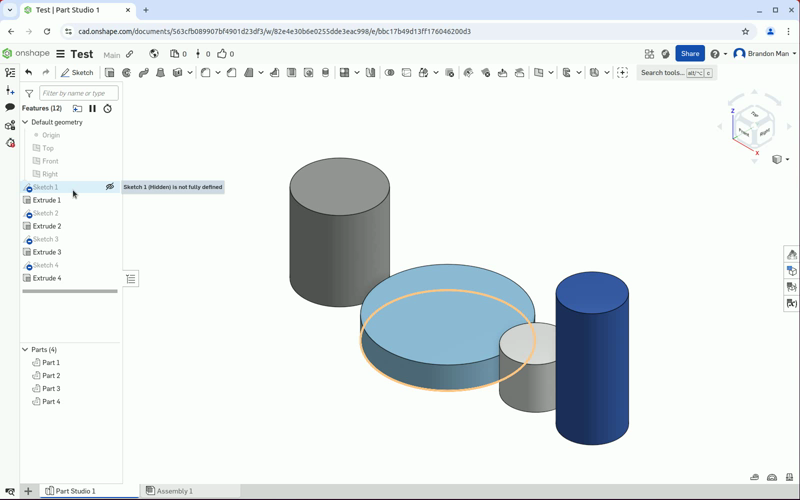
click(73, 189)